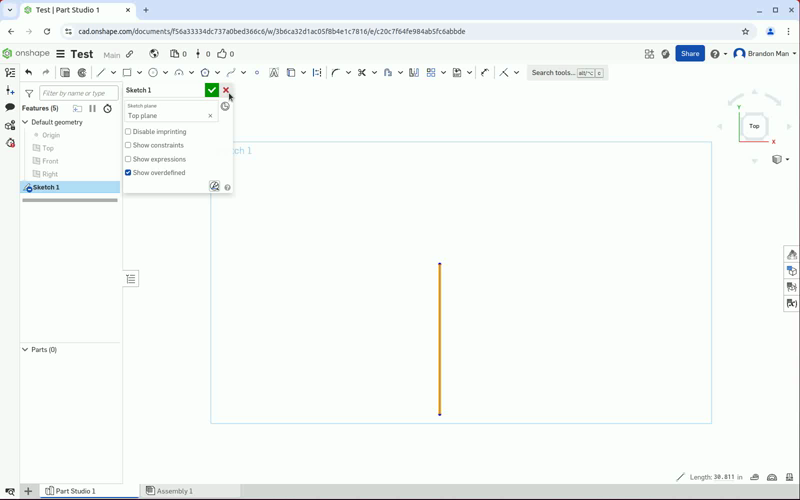
key(shift+h)
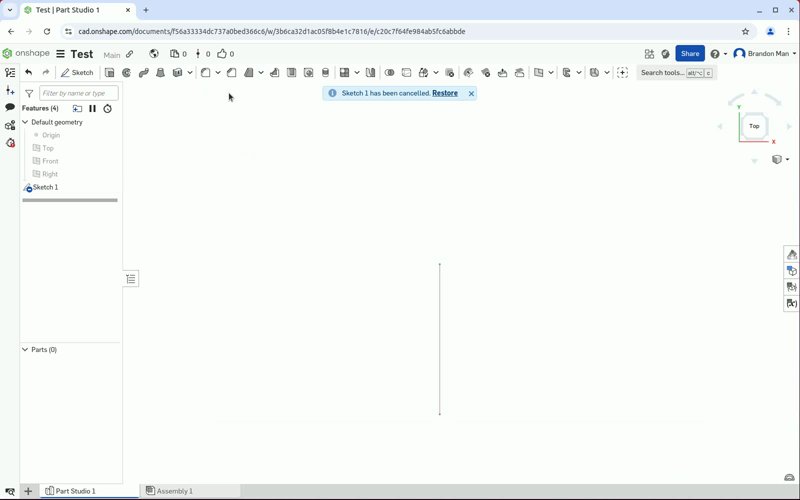
key(shift+s)
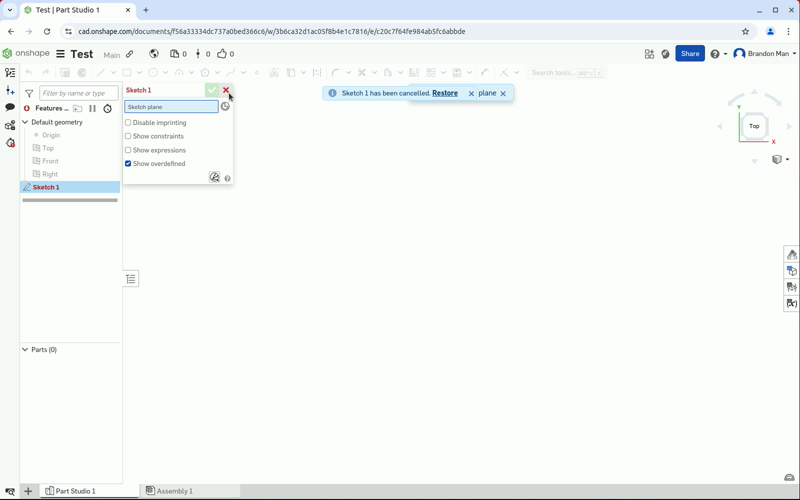
mouse_move(73, 150)
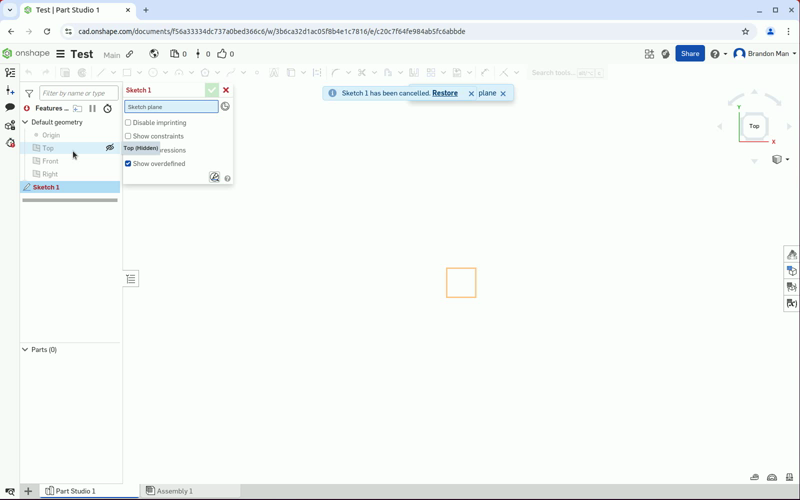
click(73, 150)
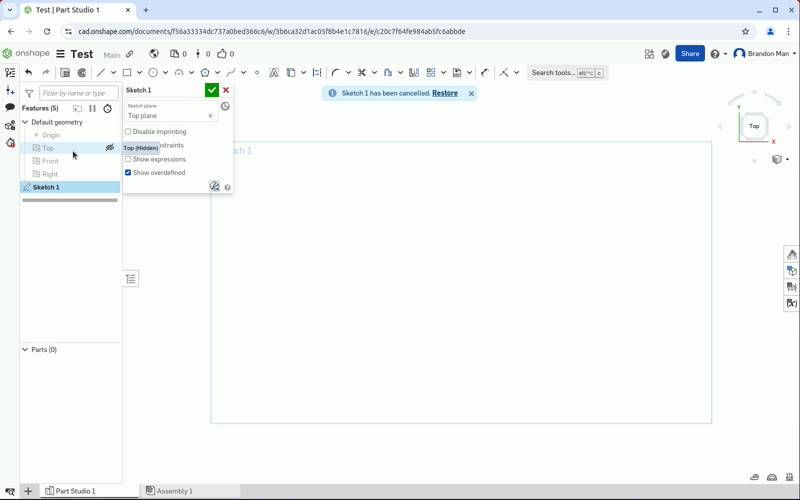
mouse_move(73, 352)
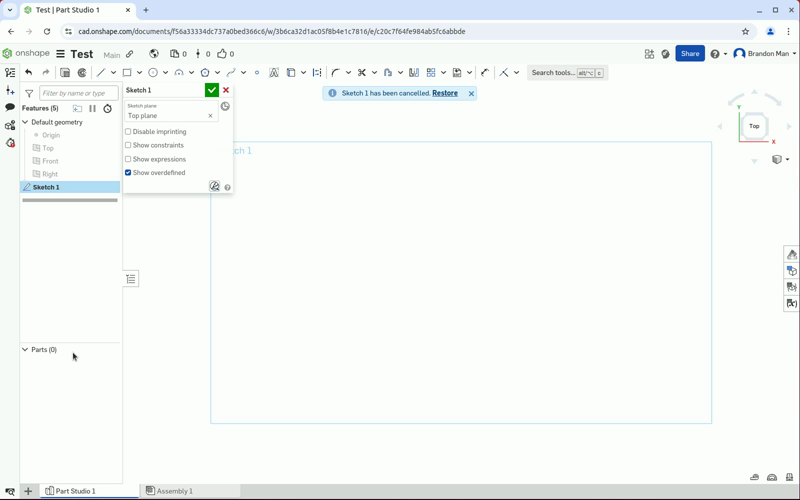
key(y)
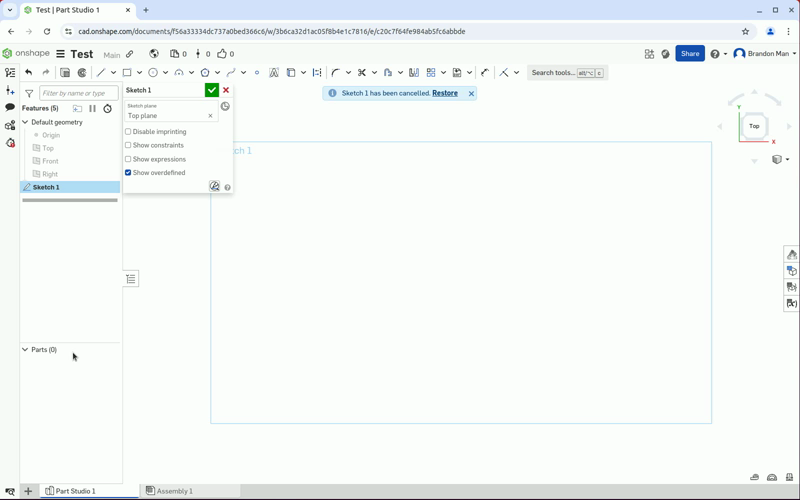
key(l)
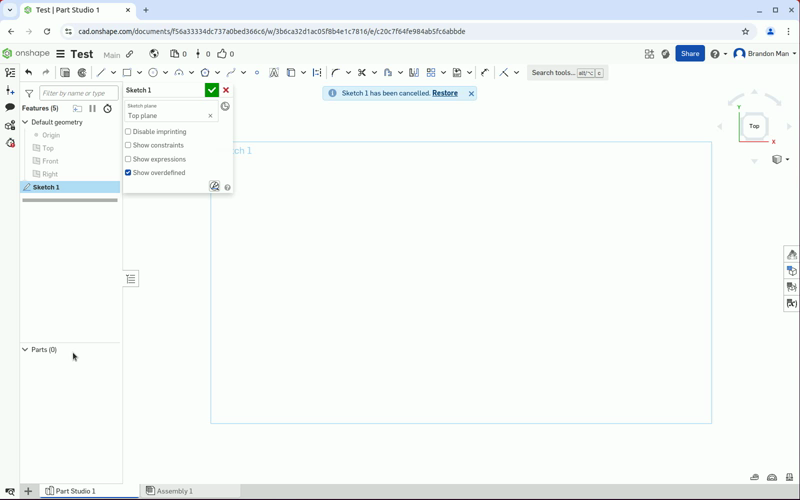
key_down(shift)
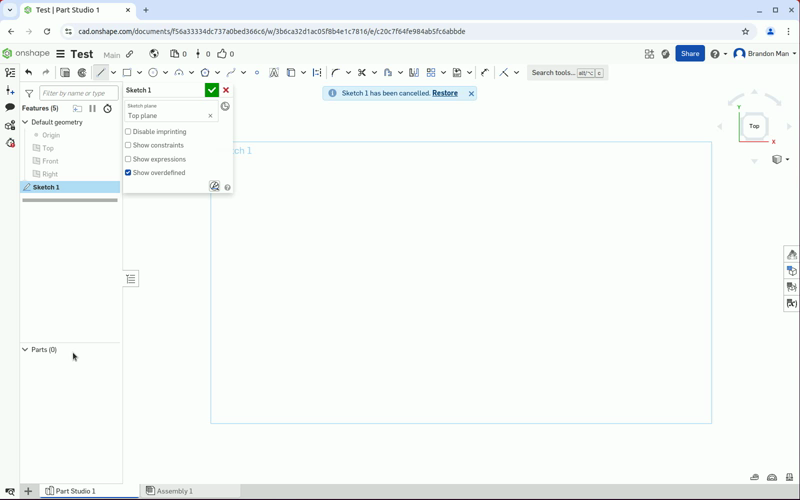
mouse_move(412, 395)
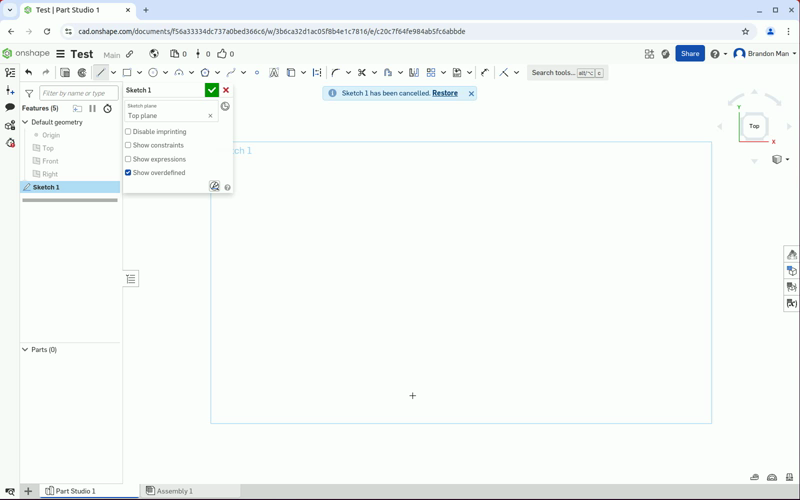
click(412, 395)
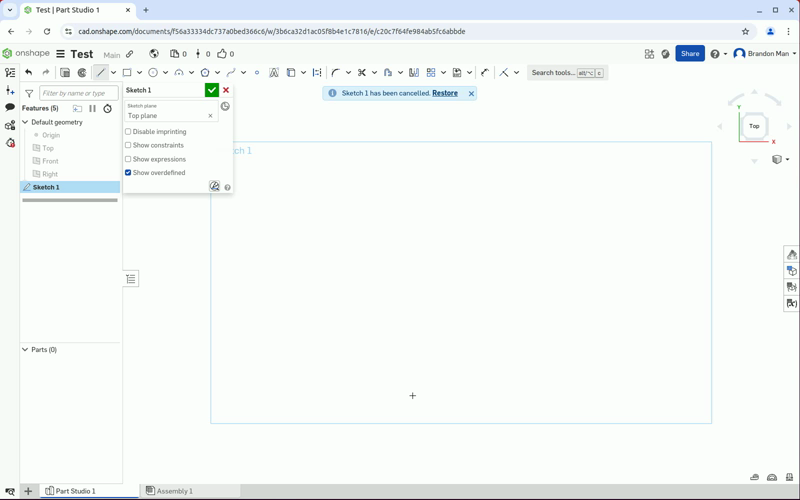
key_up(shift)
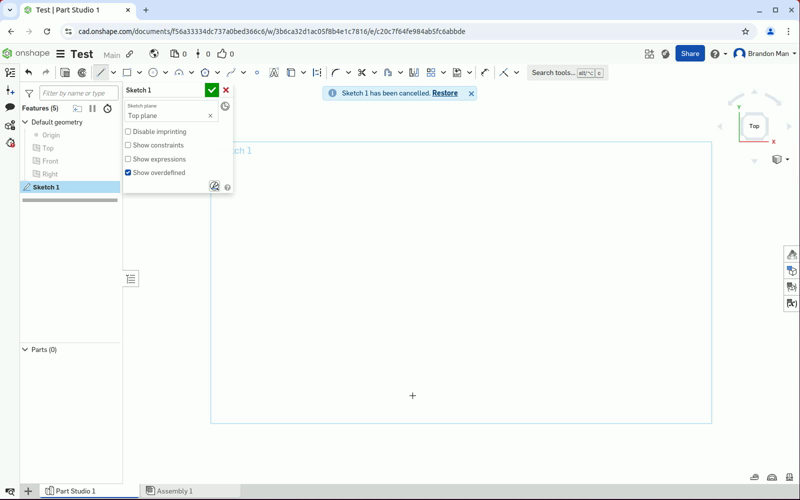
key_down(shift)
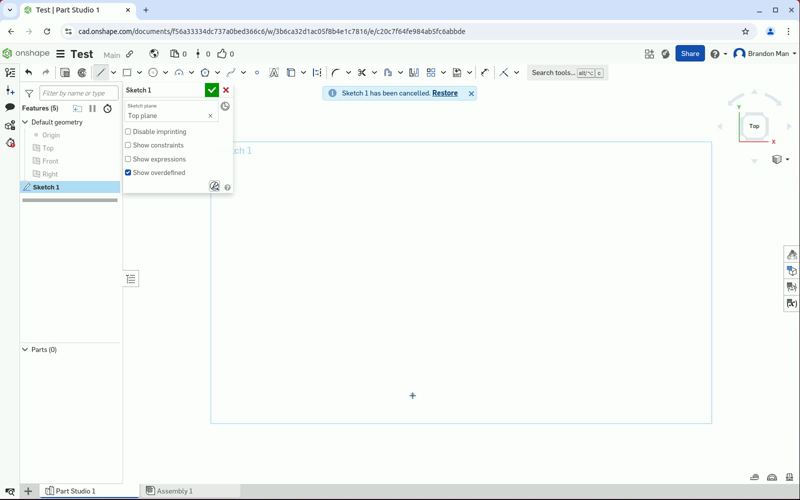
mouse_move(509, 395)
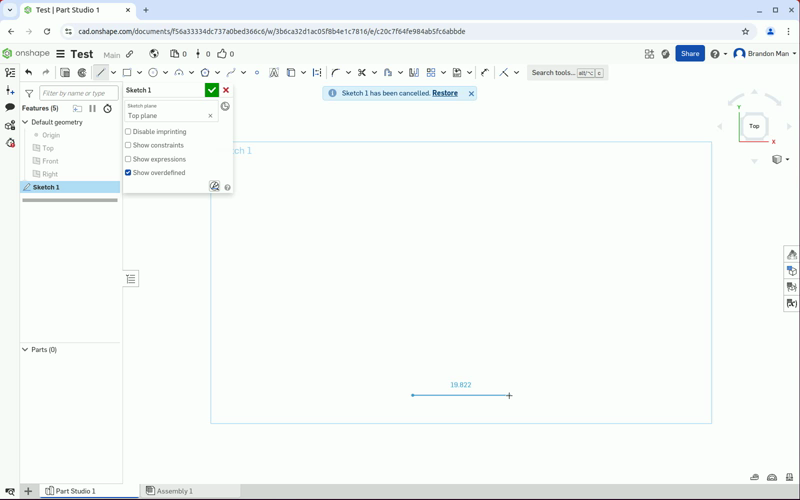
click(509, 395)
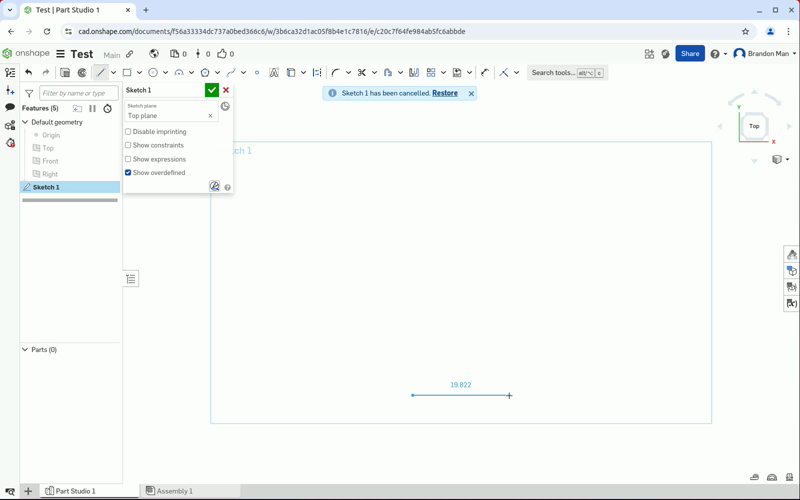
key_up(shift)
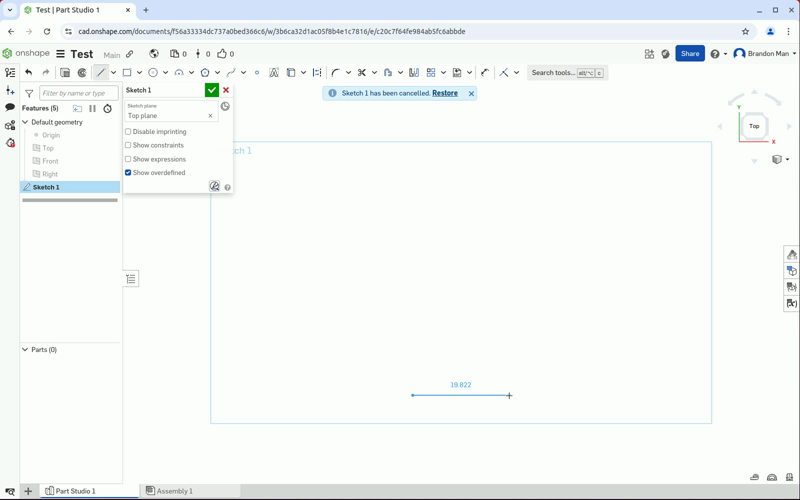
key_down(shift)
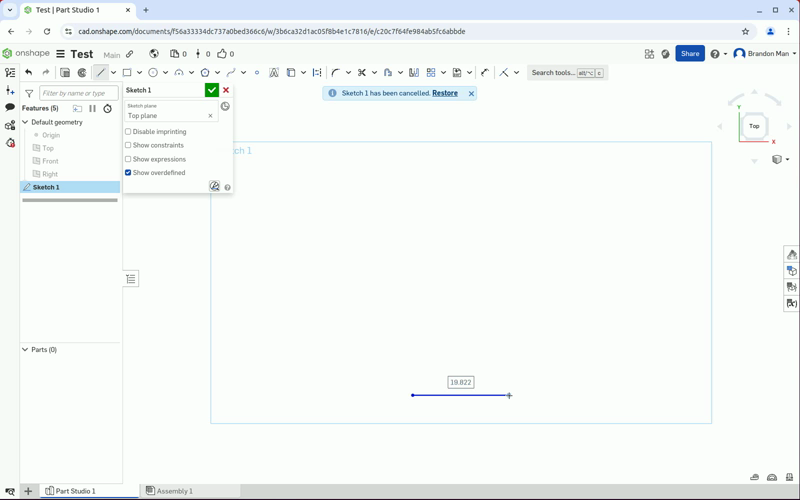
mouse_move(509, 171)
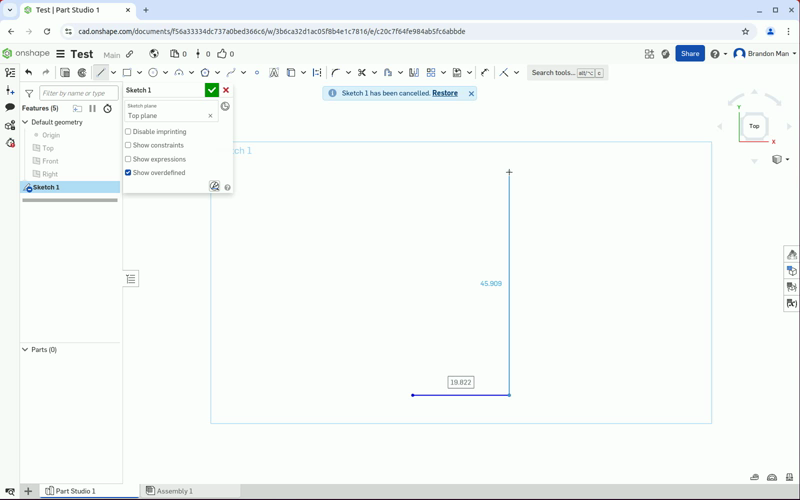
click(509, 171)
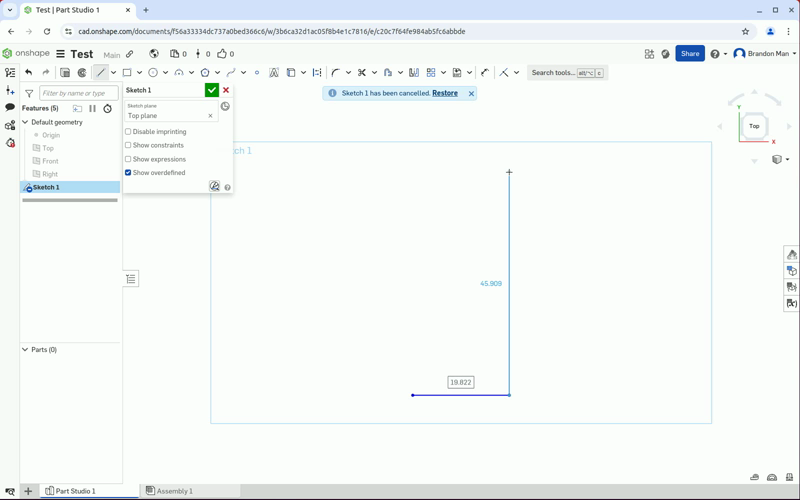
key_up(shift)
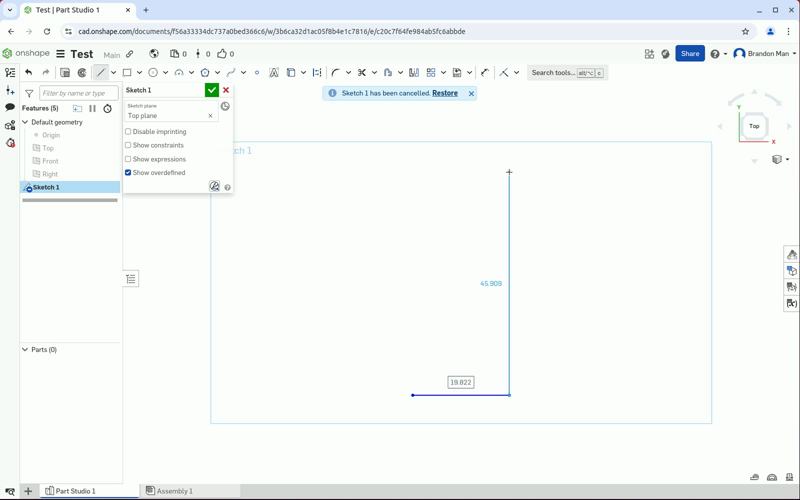
key_down(shift)
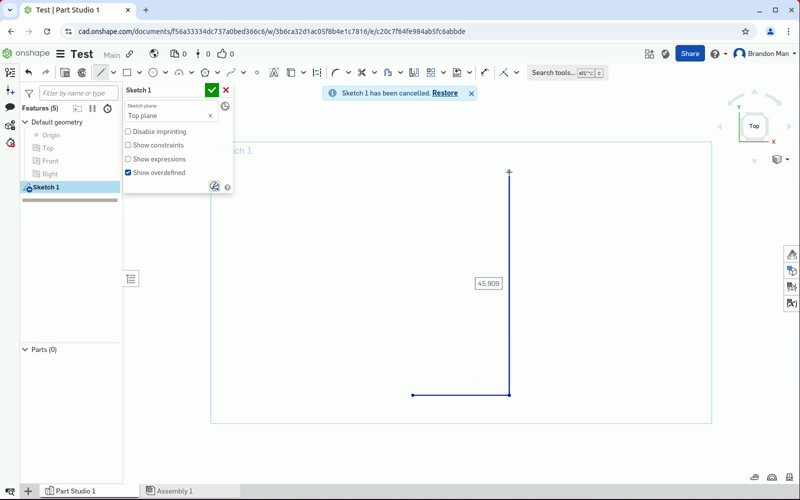
mouse_move(412, 171)
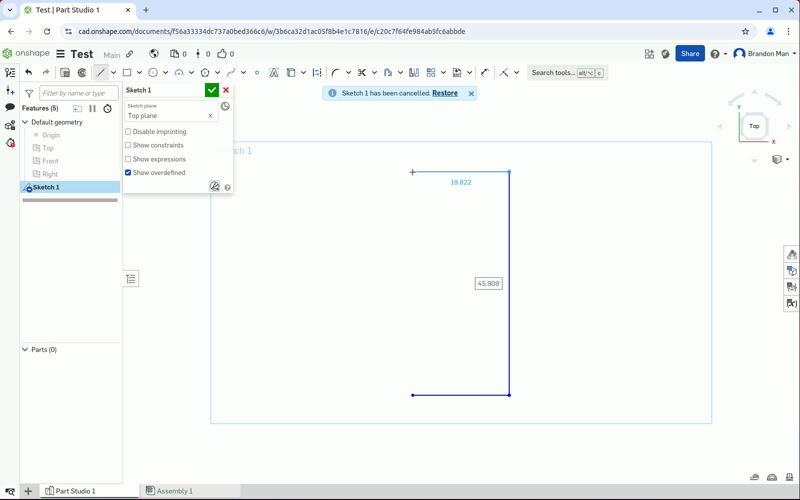
click(412, 171)
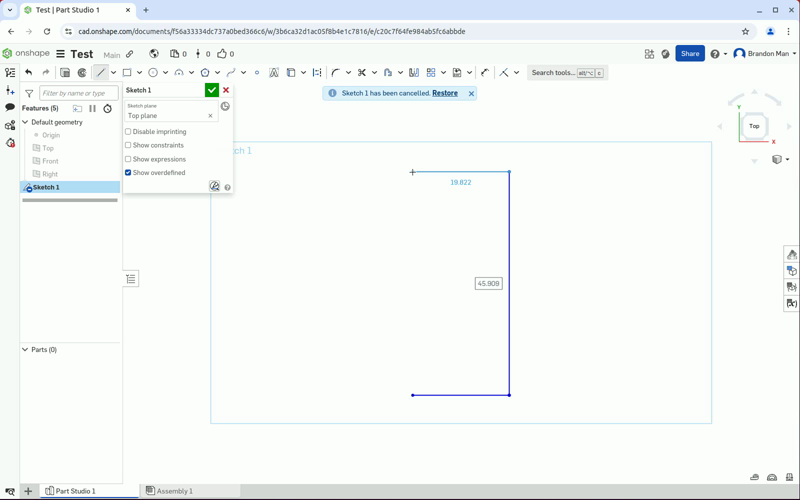
key_up(shift)
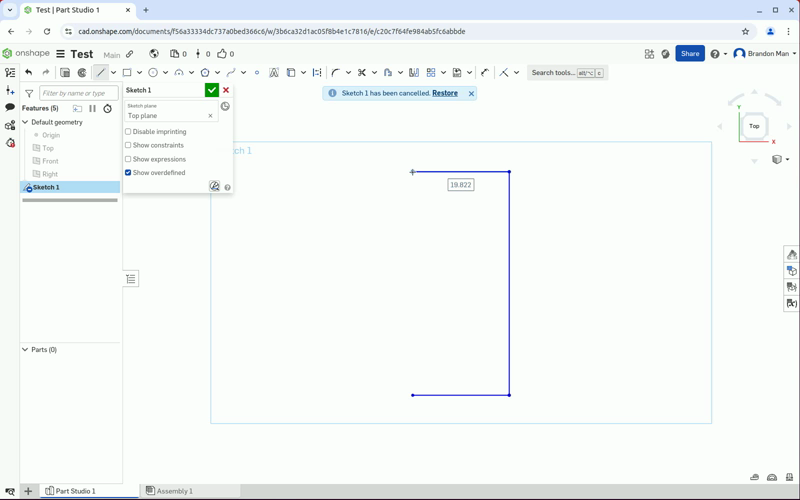
key_down(shift)
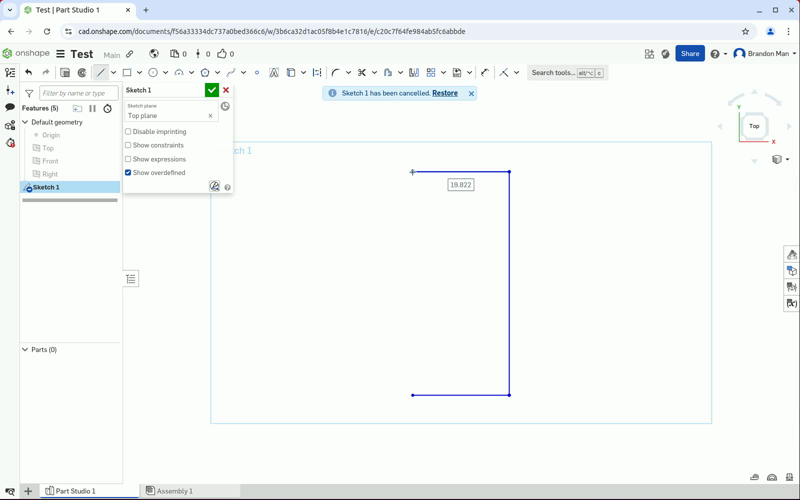
mouse_move(412, 395)
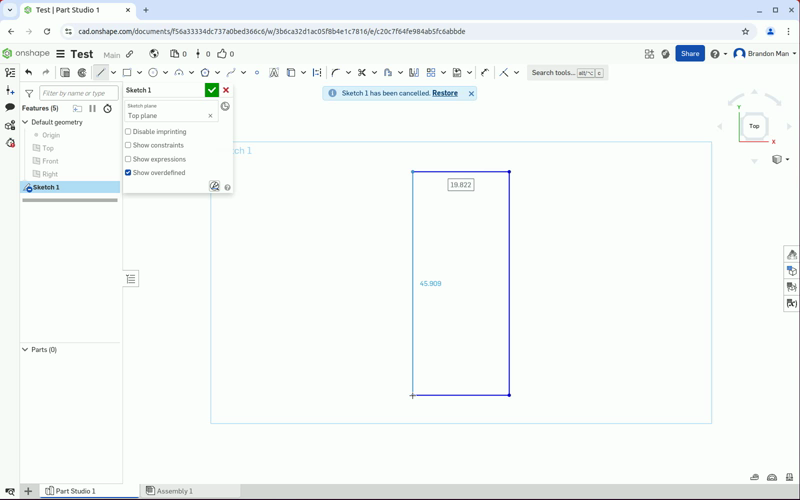
key_up(shift)
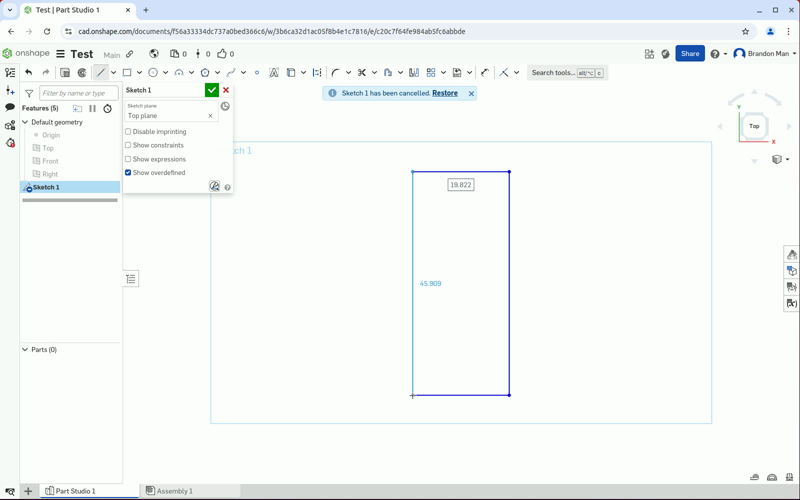
click(412, 395)
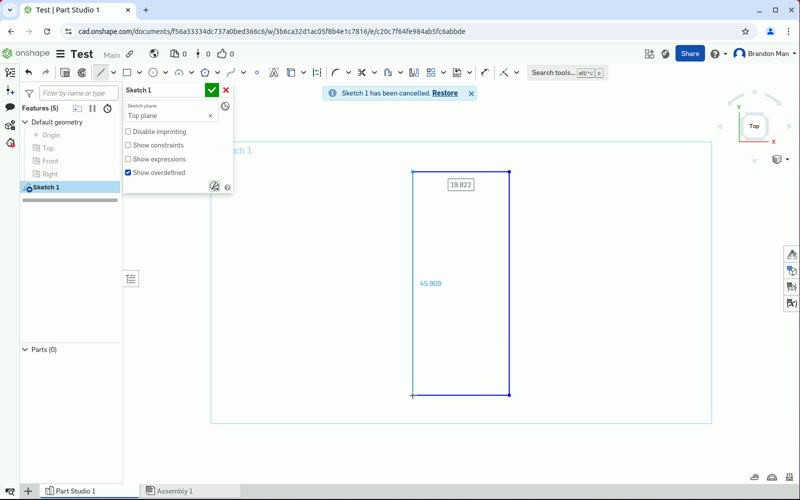
key(esc)
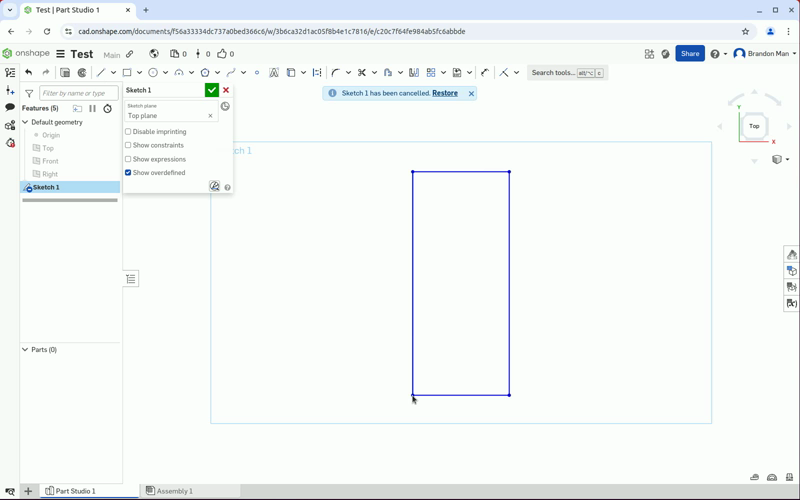
mouse_move(450, 193)
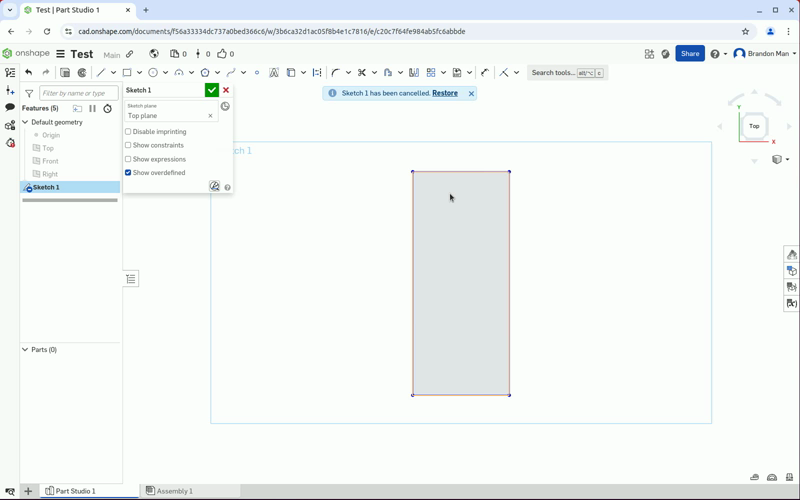
click(450, 193)
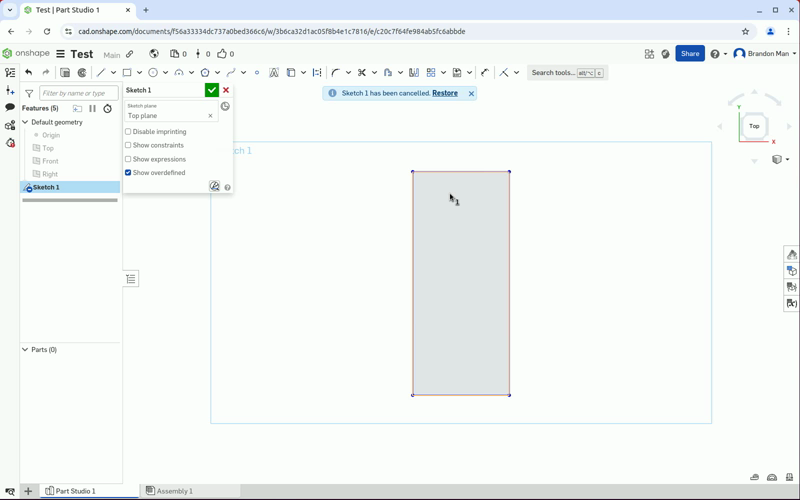
mouse_move(73, 352)
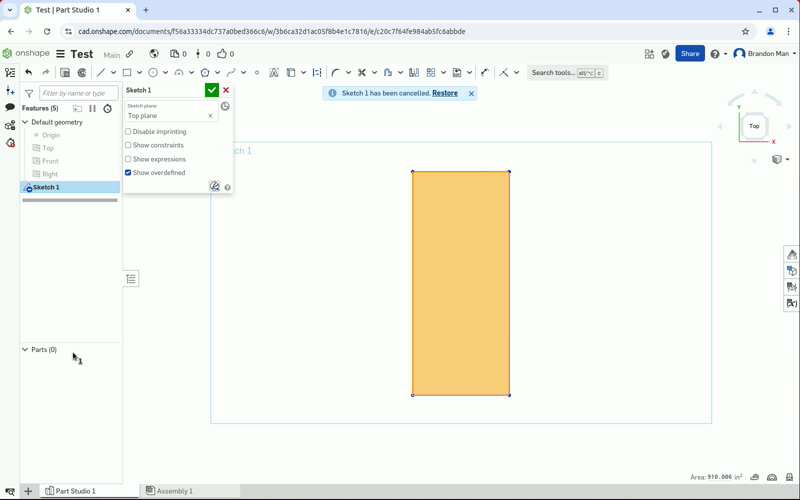
key(shift+y)
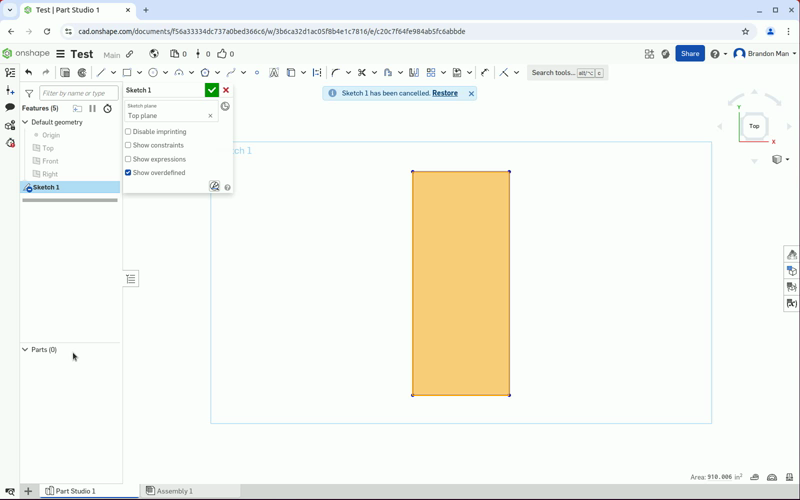
key(shift+e)
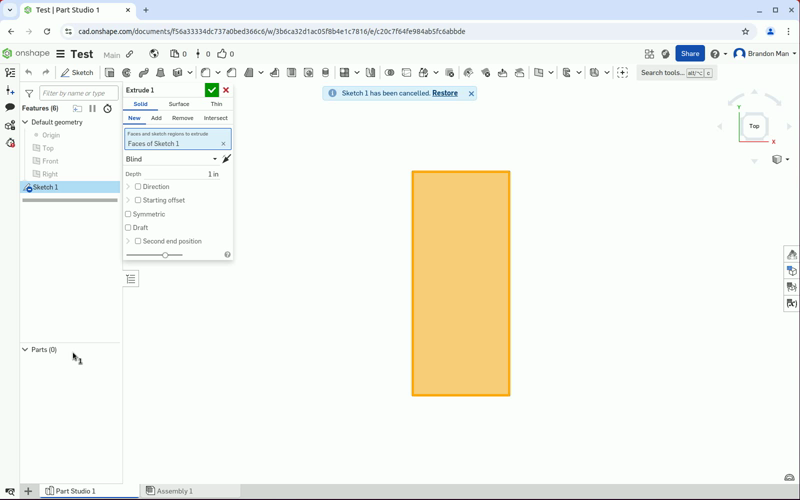
mouse_move(143, 106)
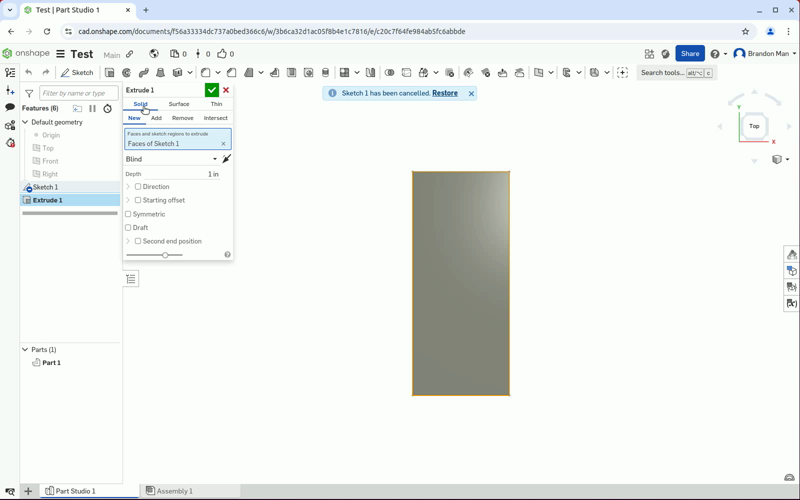
click(143, 106)
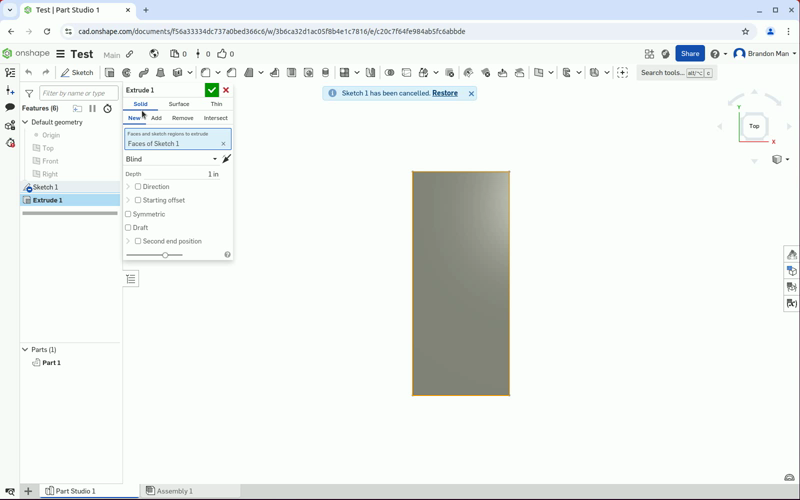
mouse_move(137, 120)
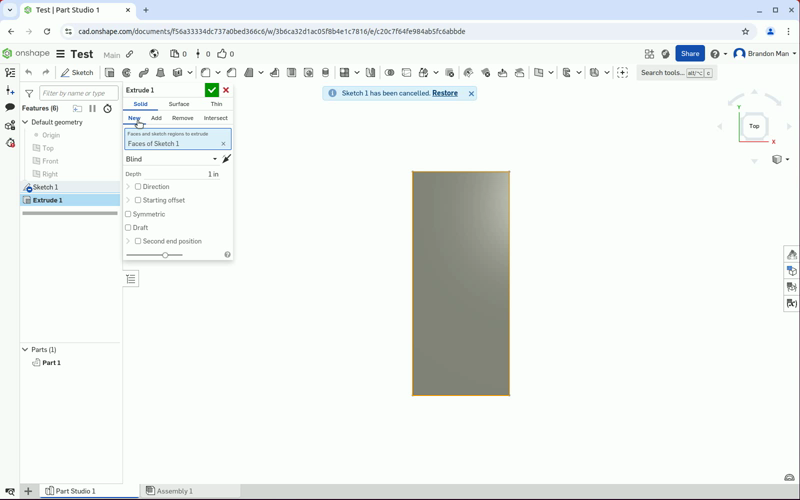
click(137, 120)
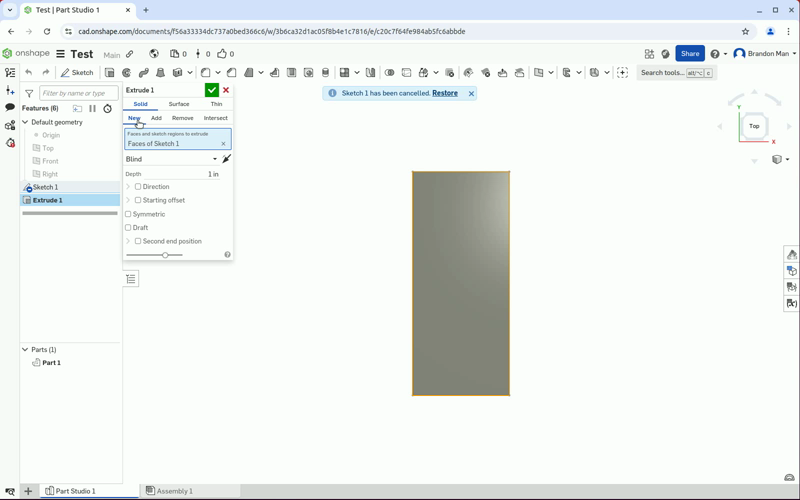
key(tab, 4)
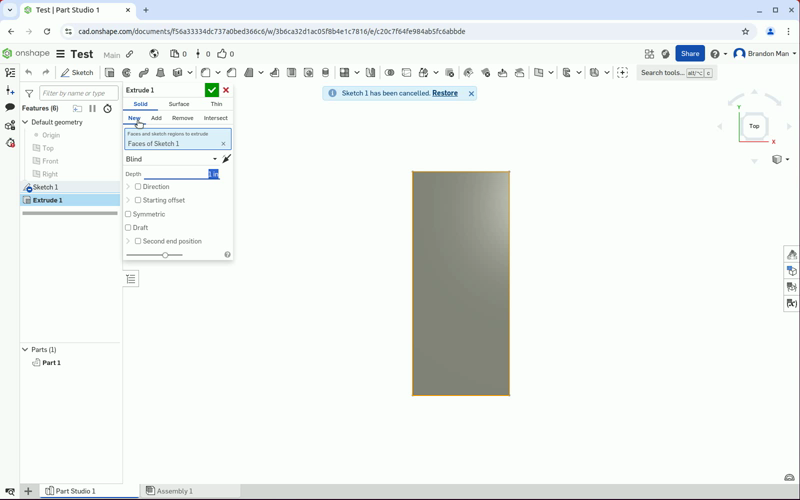
text(9.869)
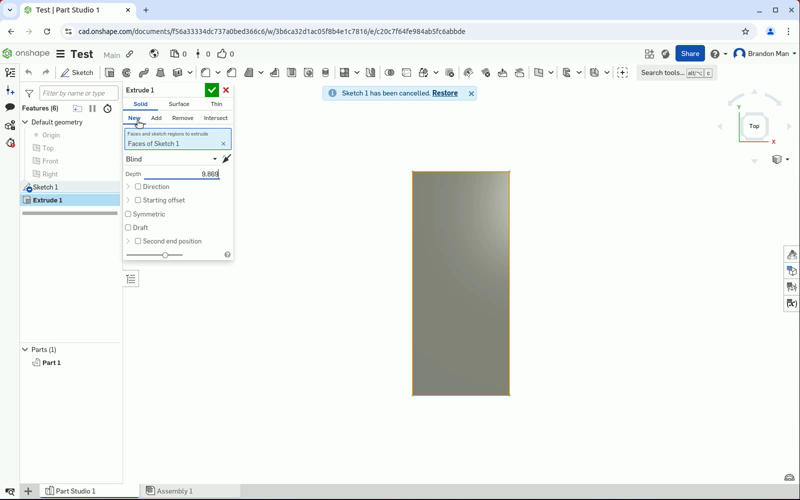
key(enter)
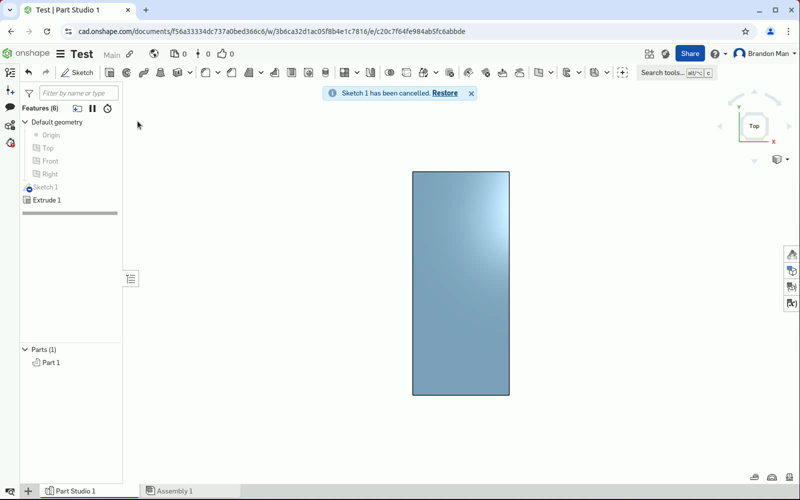
key(shift+h)
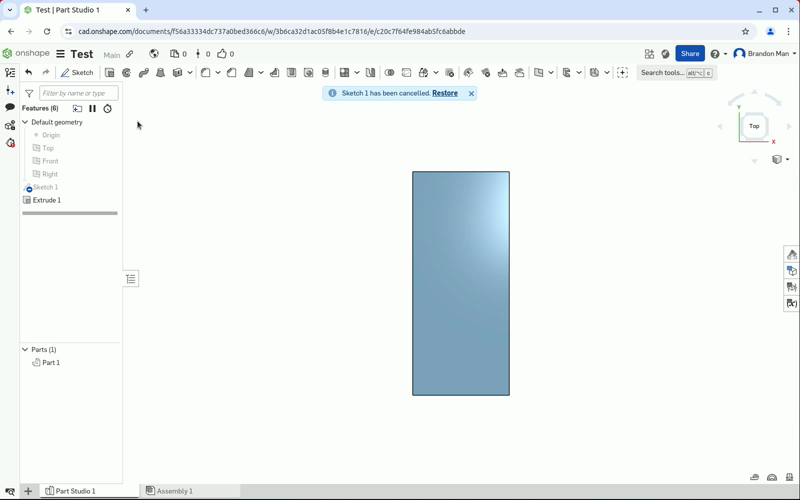
key(shift+h)
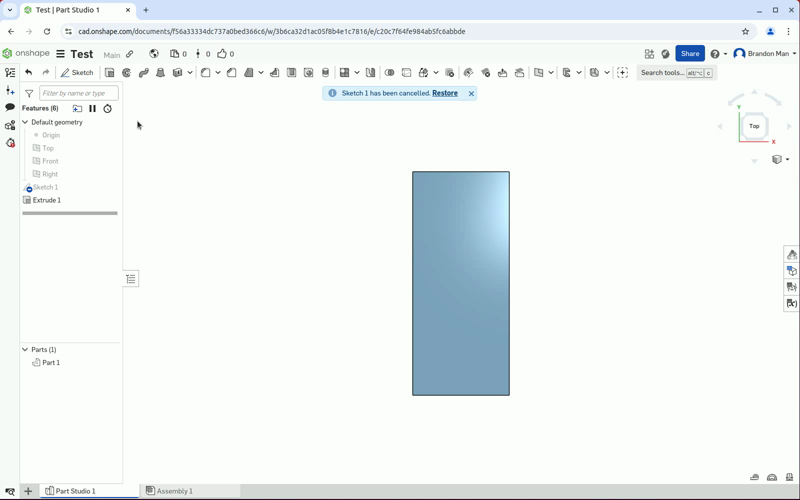
mouse_move(73, 189)
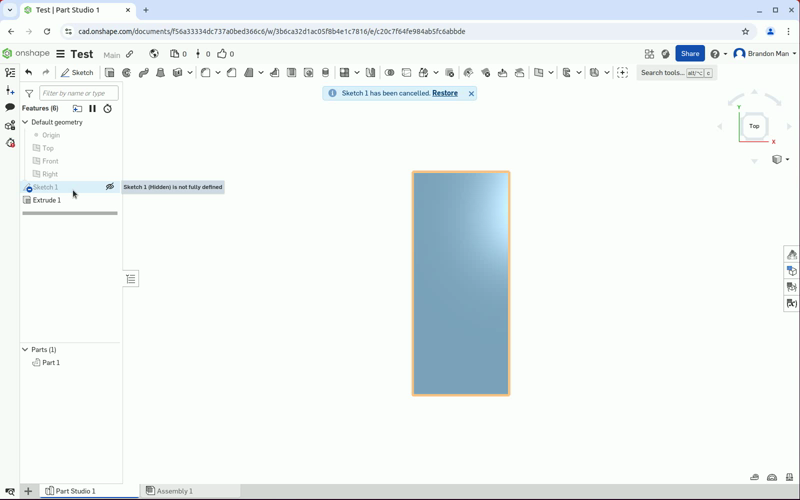
click(73, 189)
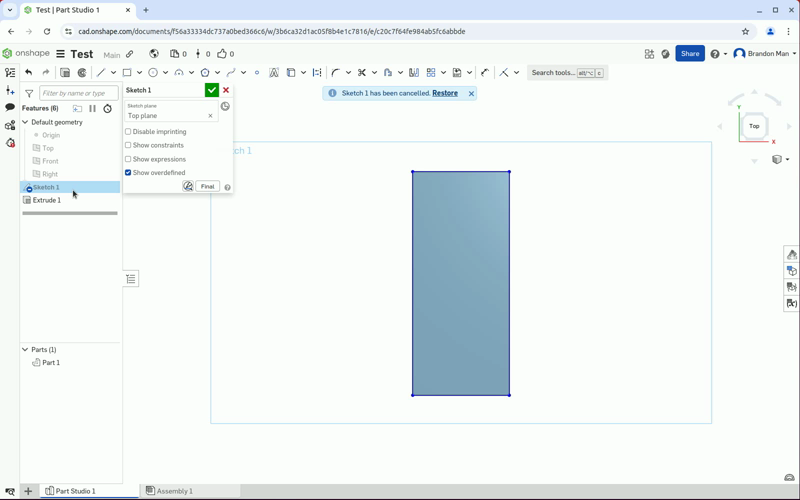
mouse_move(229, 92)
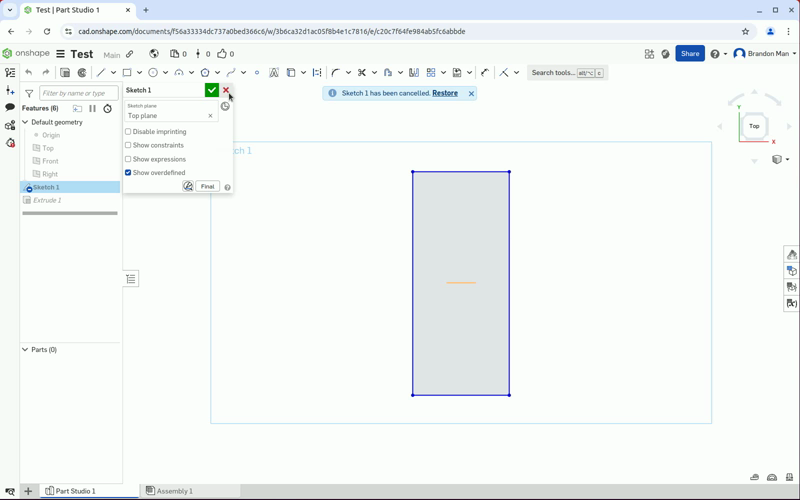
click(229, 92)
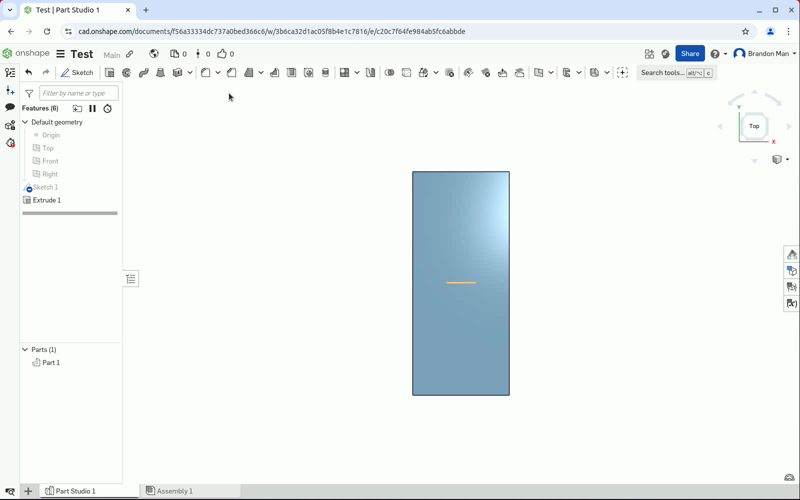
mouse_move(541, 75)
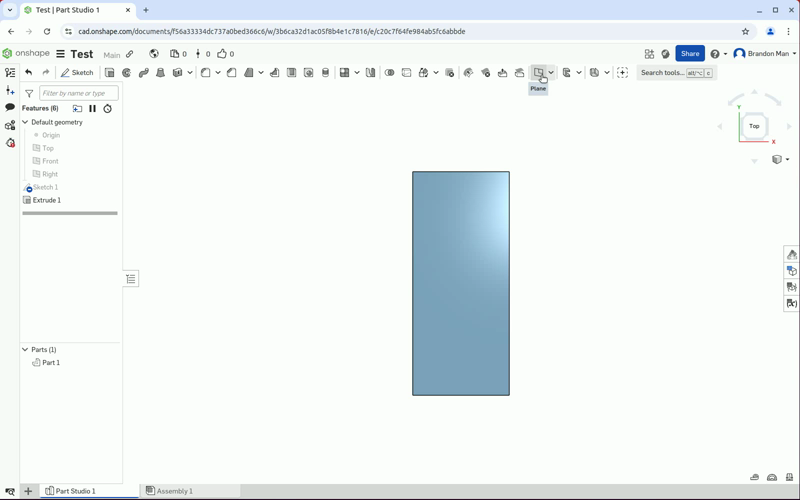
click(541, 75)
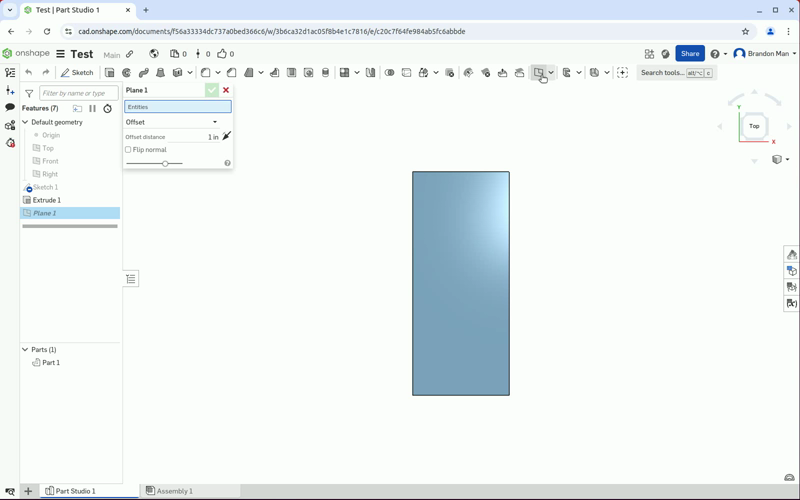
mouse_move(73, 150)
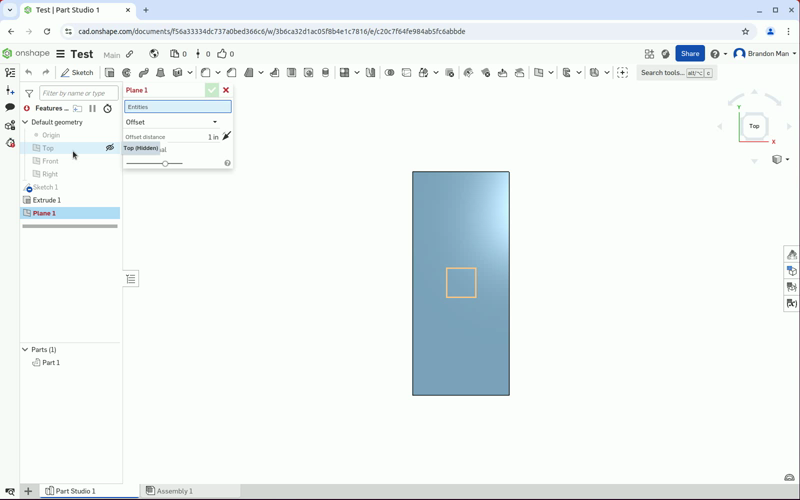
click(73, 150)
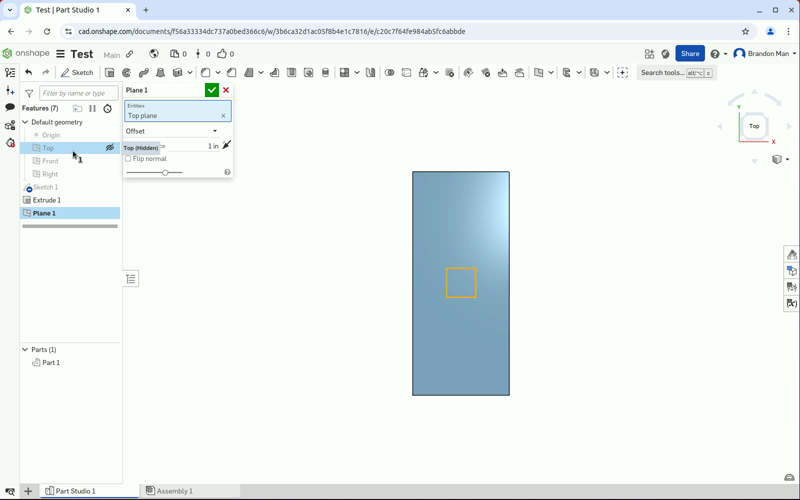
key(tab, 2)
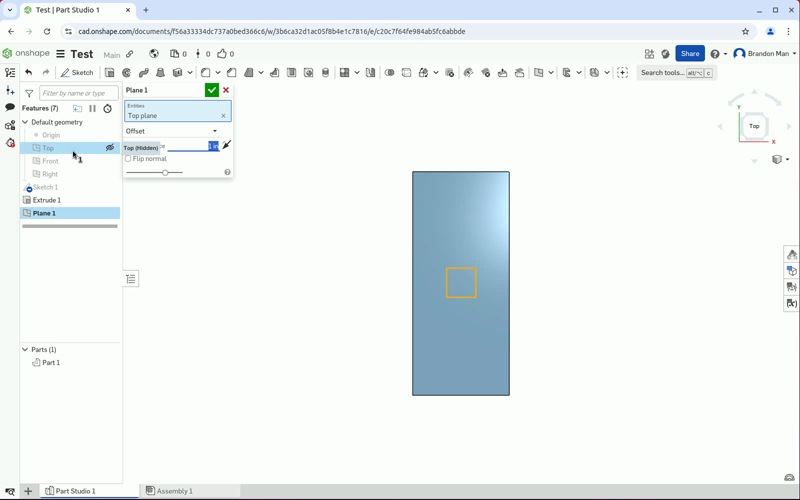
text(9.86)
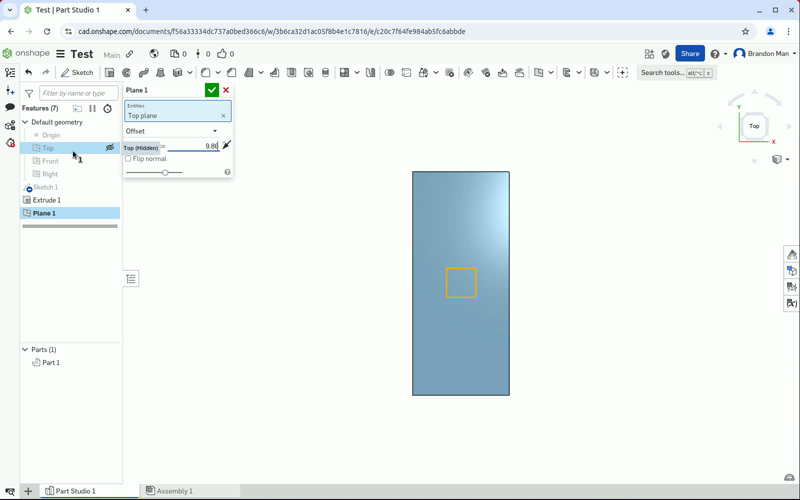
key(enter, 2)
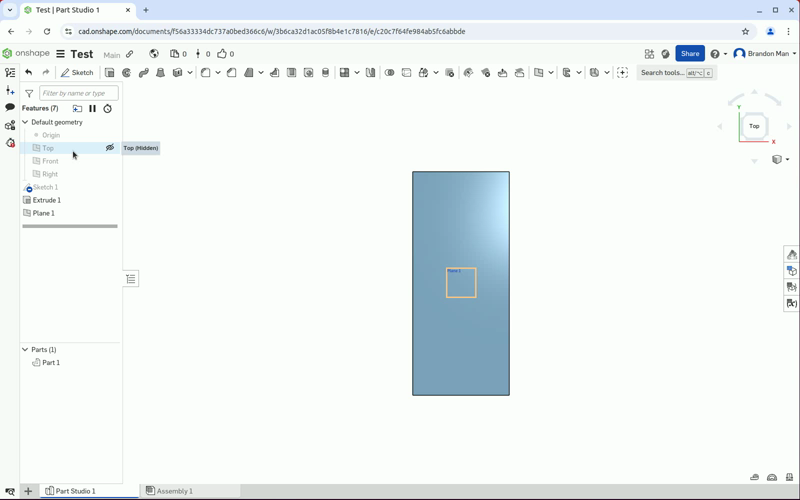
key(shift+s)
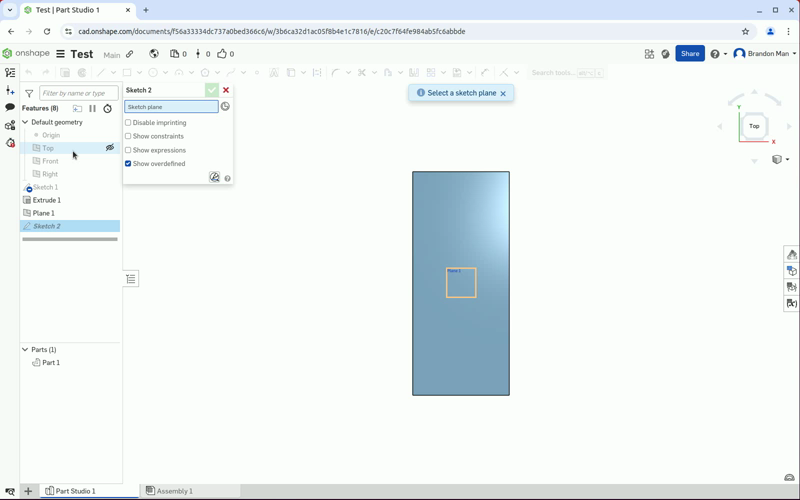
mouse_move(73, 215)
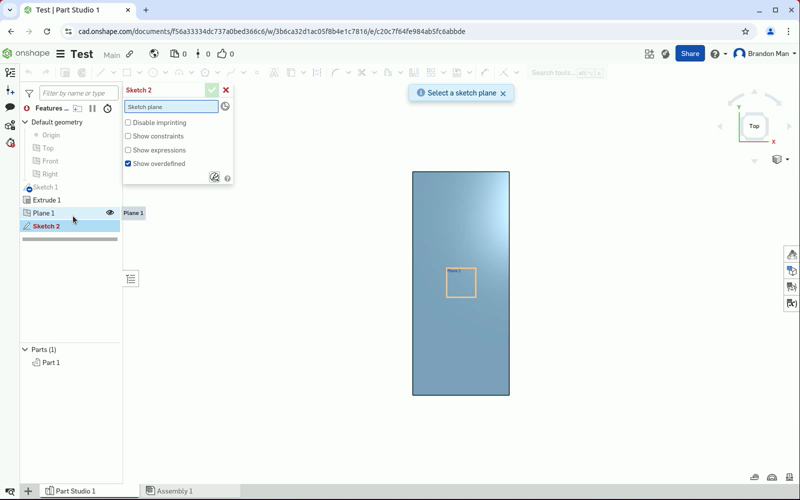
click(73, 215)
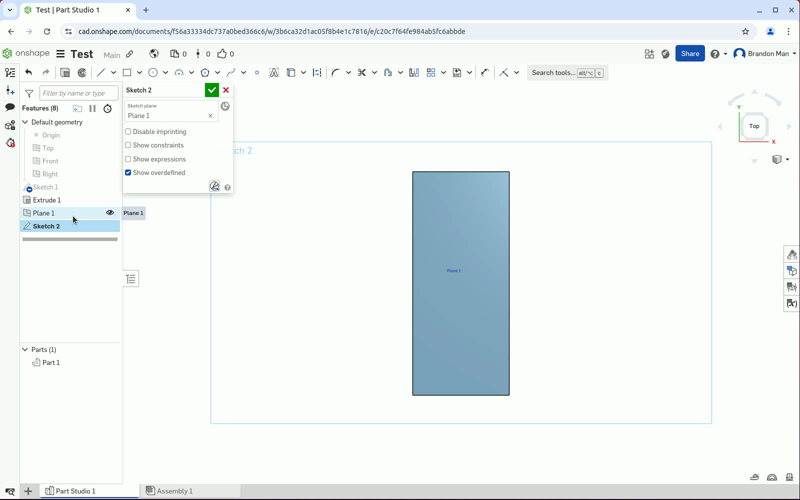
mouse_move(73, 352)
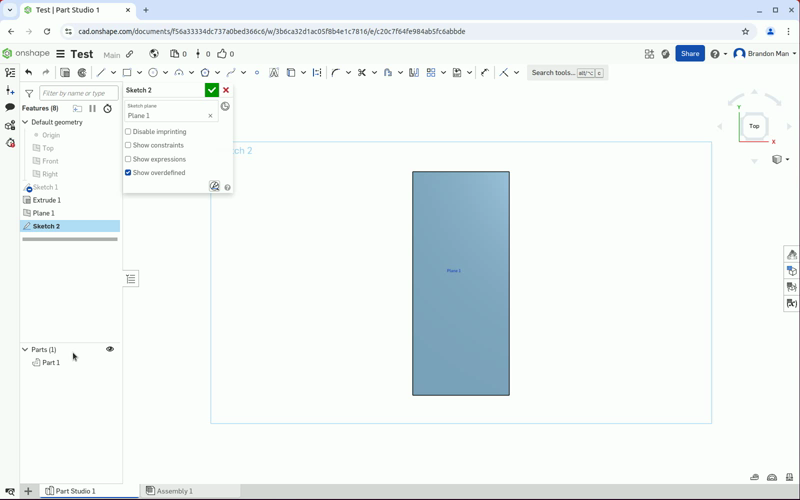
key(y)
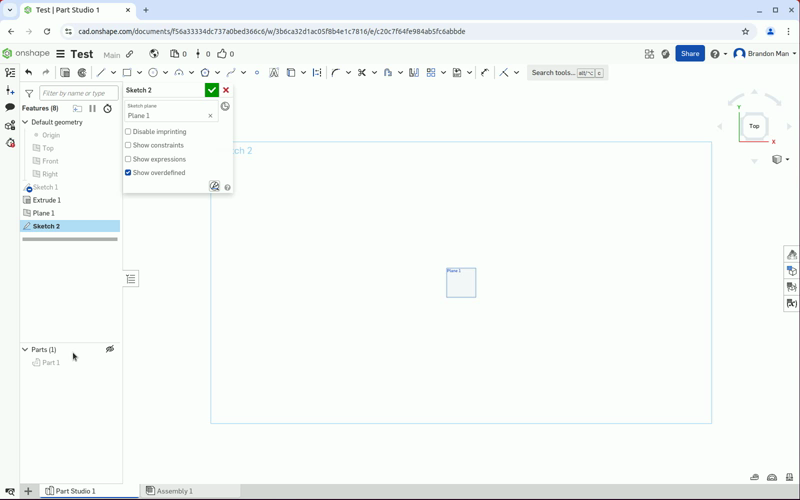
key(l)
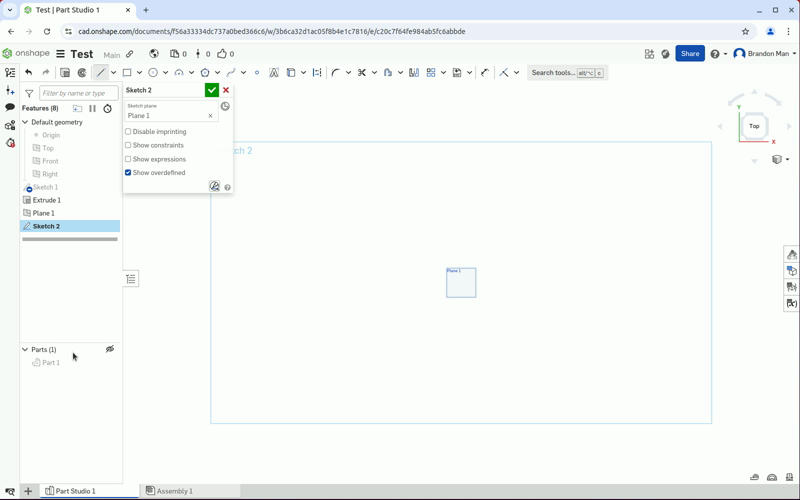
key_down(shift)
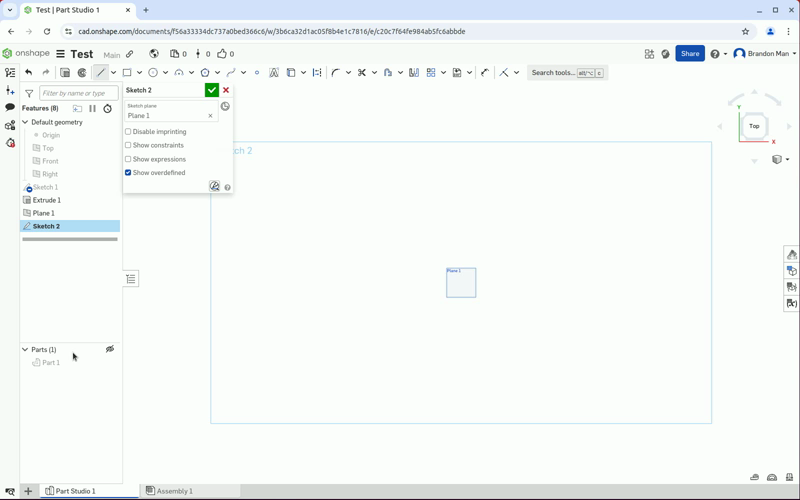
mouse_move(457, 395)
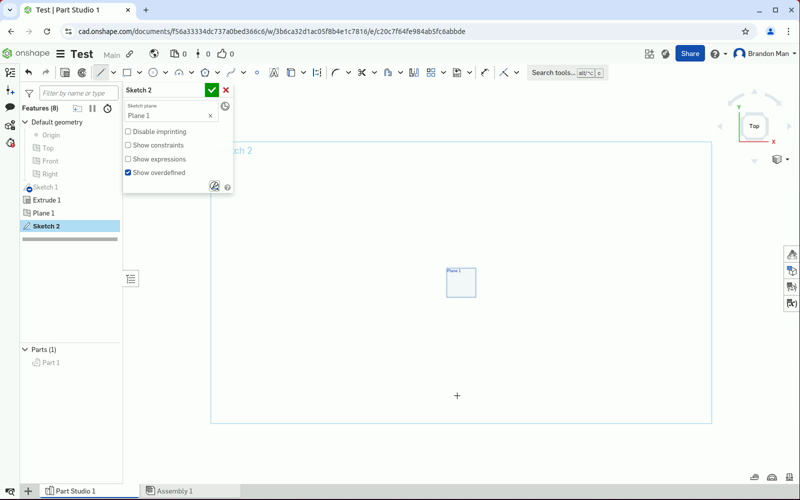
click(457, 395)
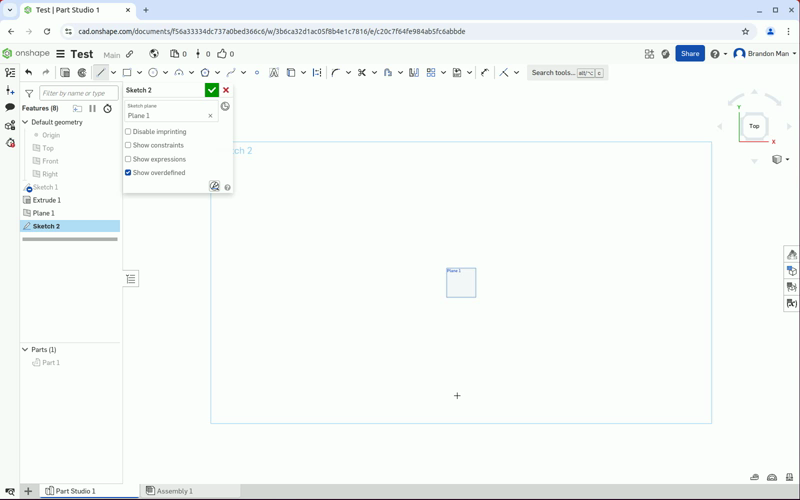
key_up(shift)
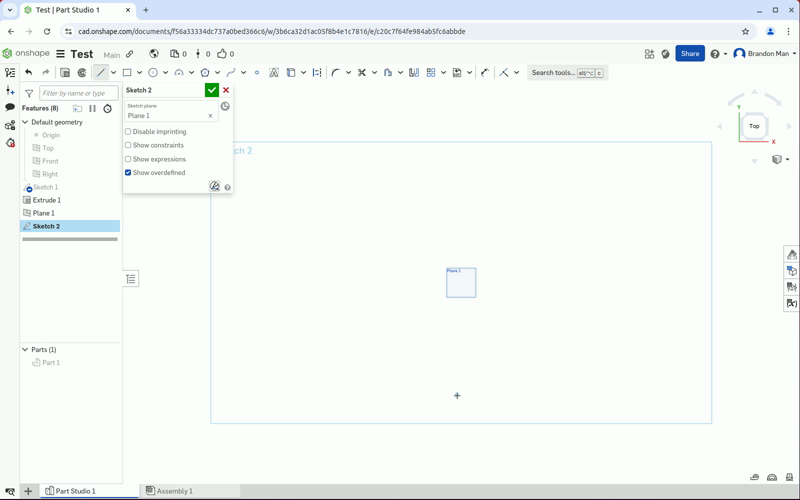
key_down(shift)
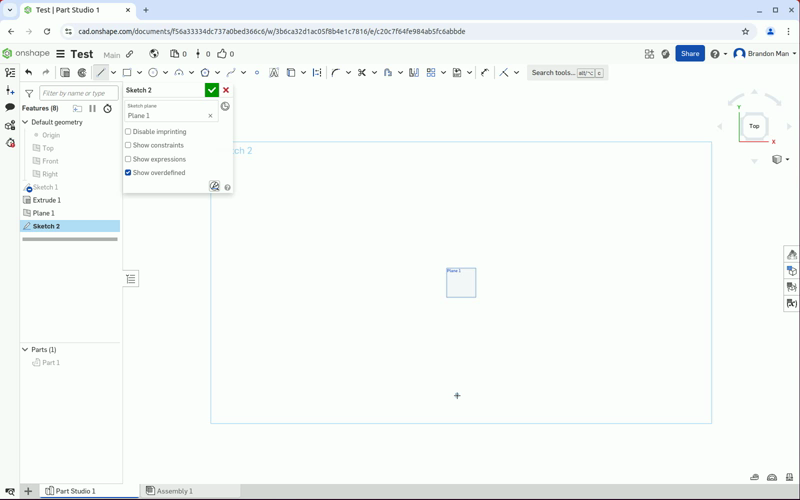
mouse_move(487, 395)
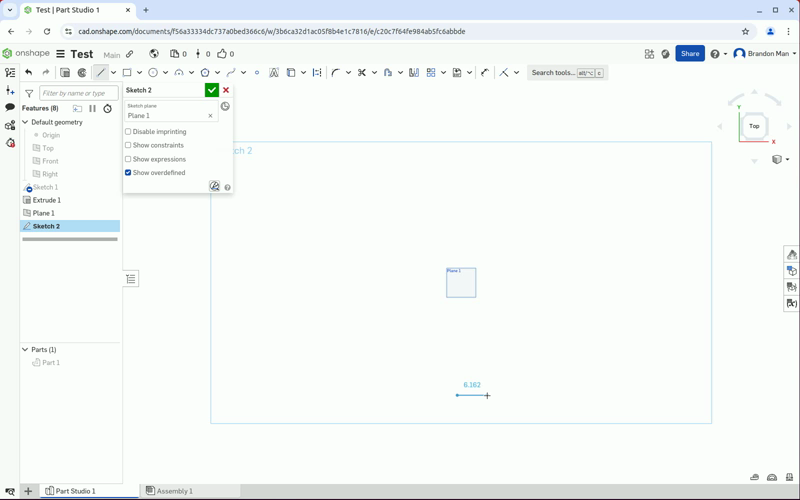
mouse_move(464, 395)
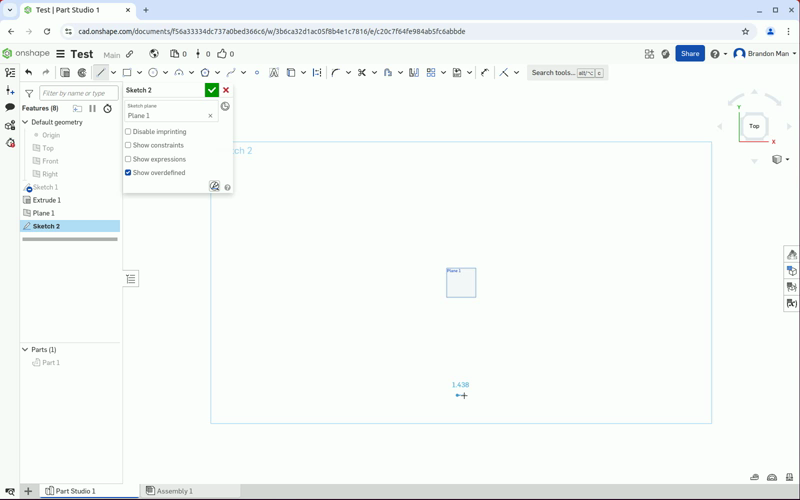
scroll(6)
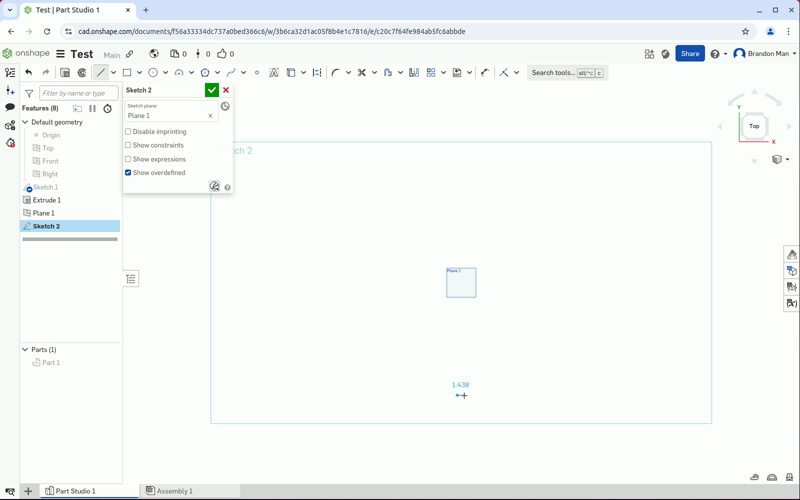
scroll(6)
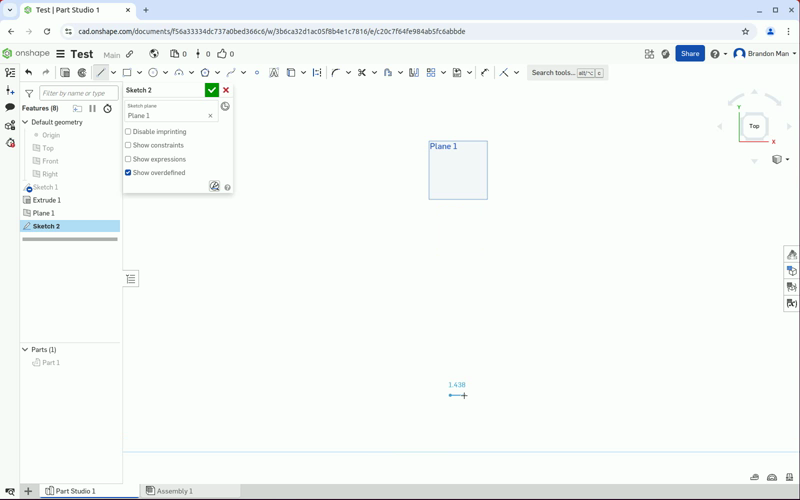
scroll(6)
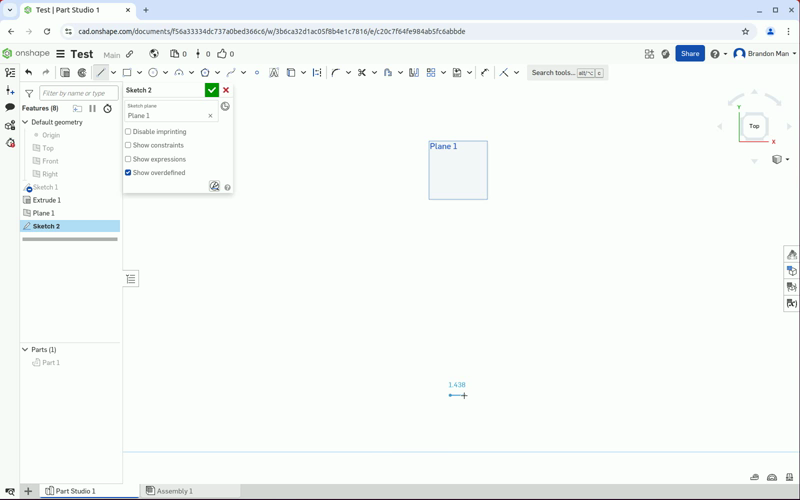
scroll(6)
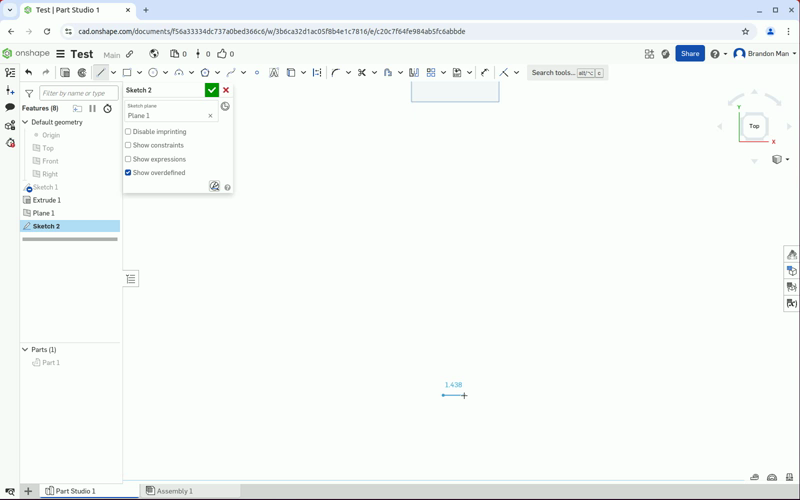
scroll(6)
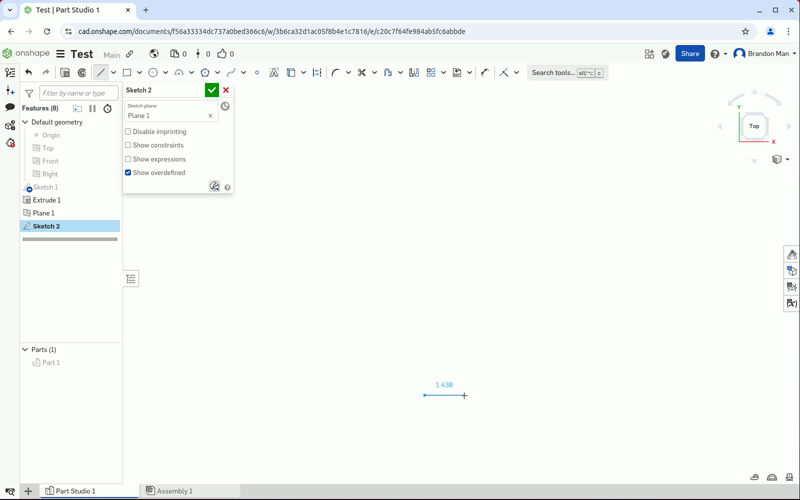
scroll(6)
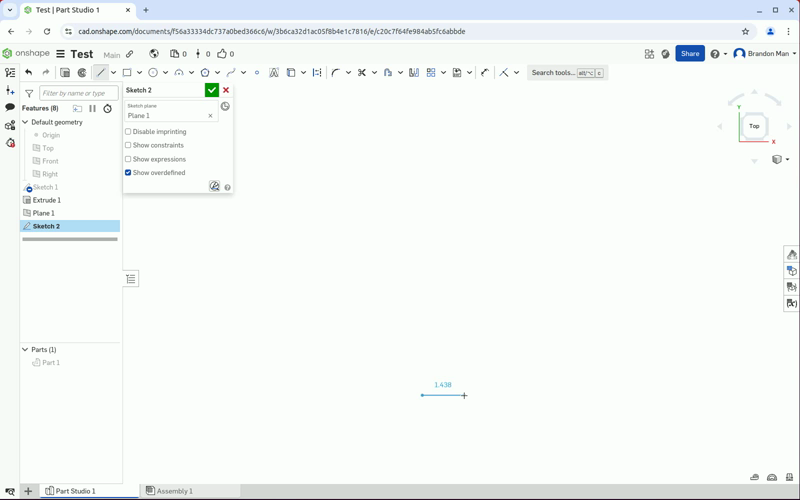
scroll(6)
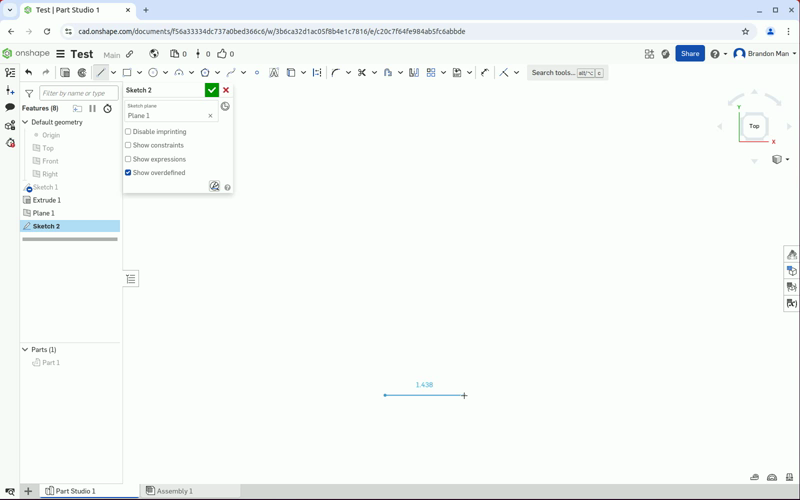
click(464, 395)
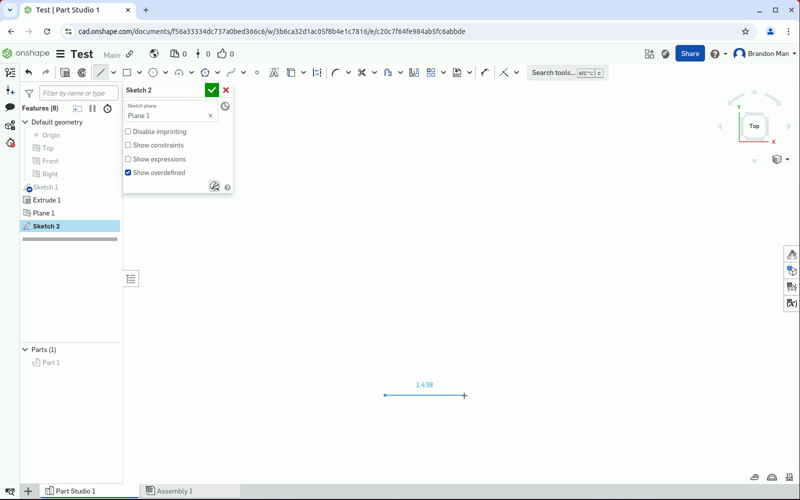
scroll(-6)
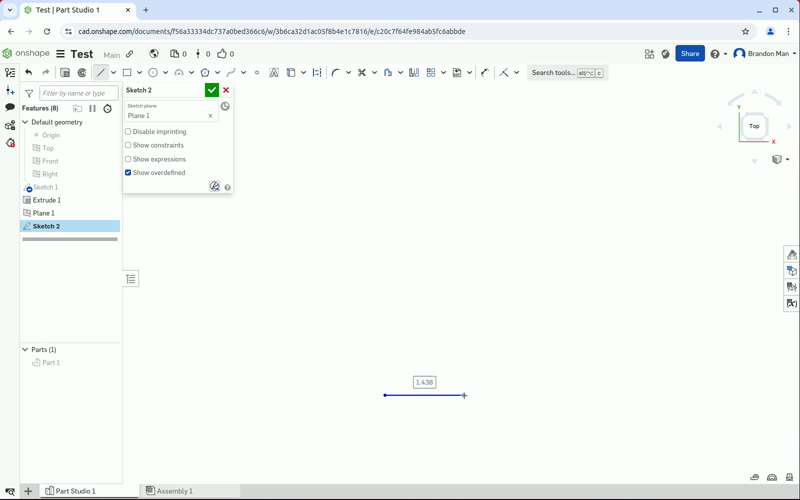
scroll(-6)
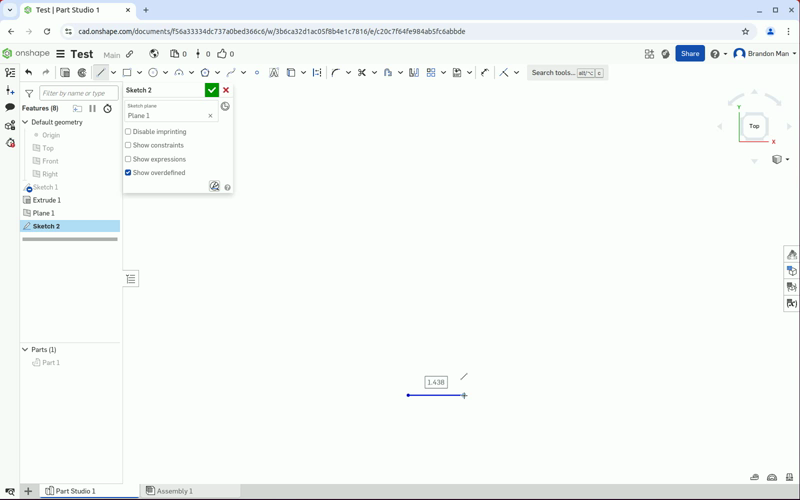
scroll(-6)
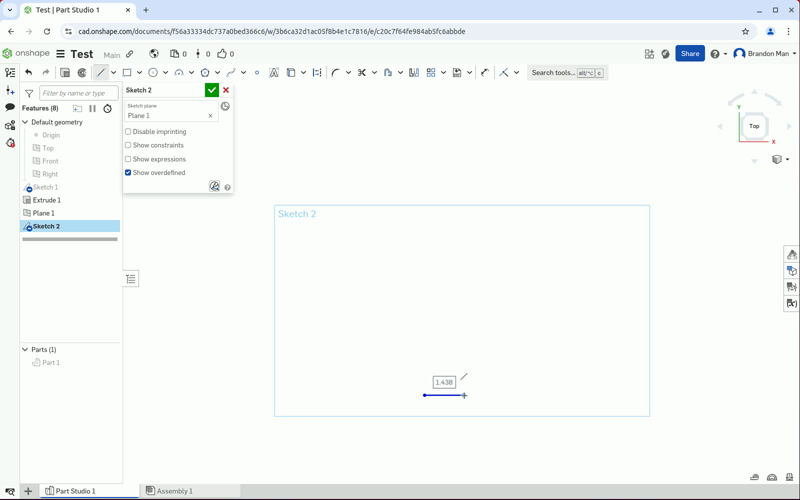
scroll(-6)
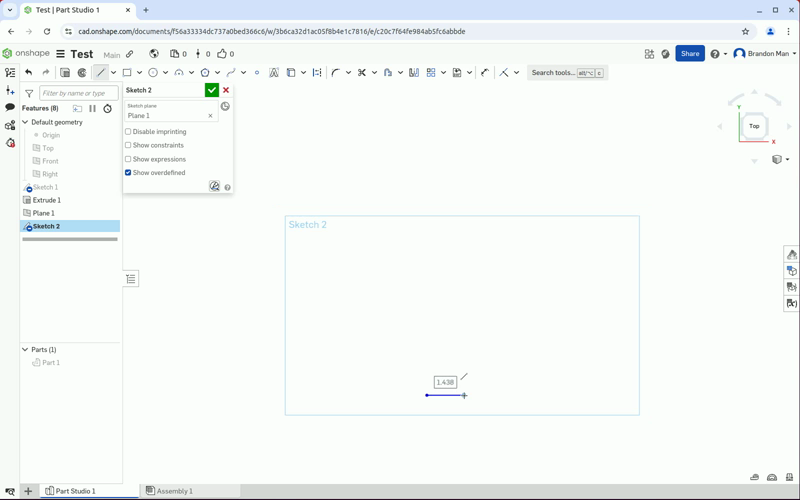
scroll(-6)
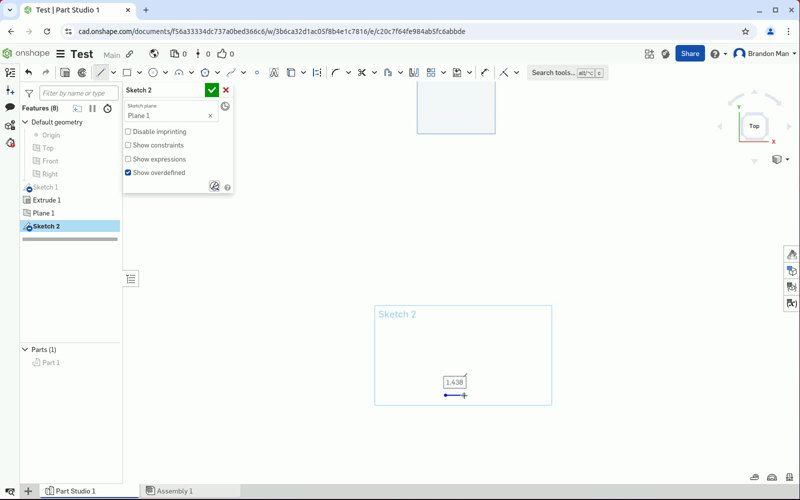
scroll(-6)
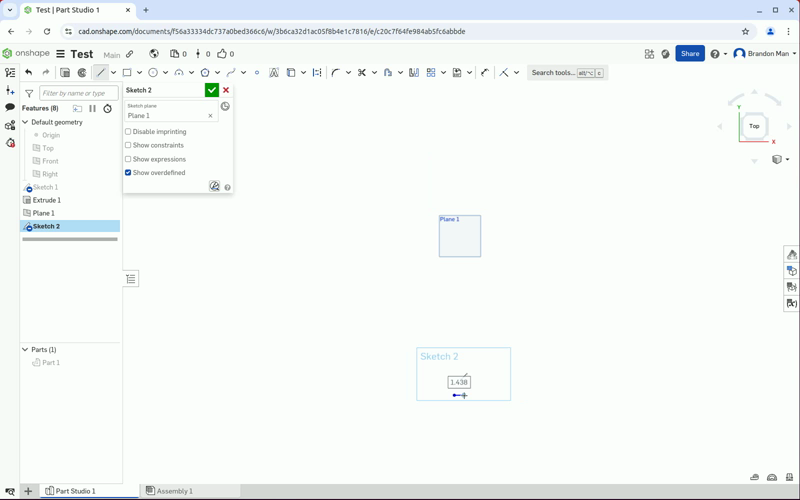
scroll(-6)
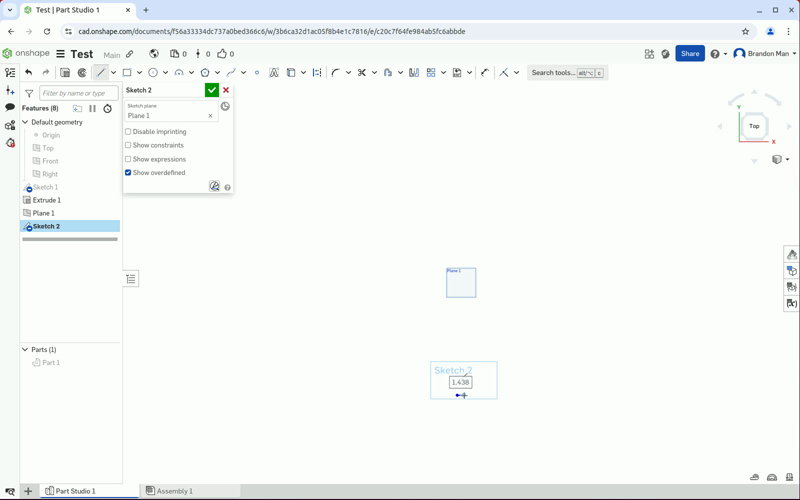
key_up(shift)
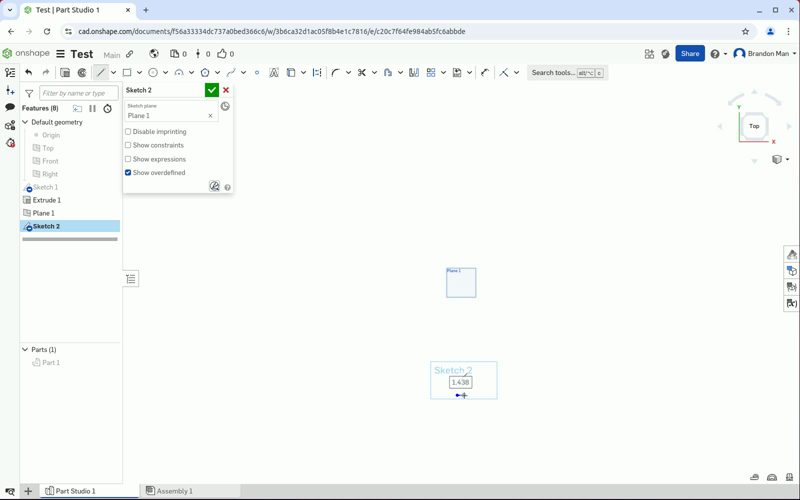
key_down(shift)
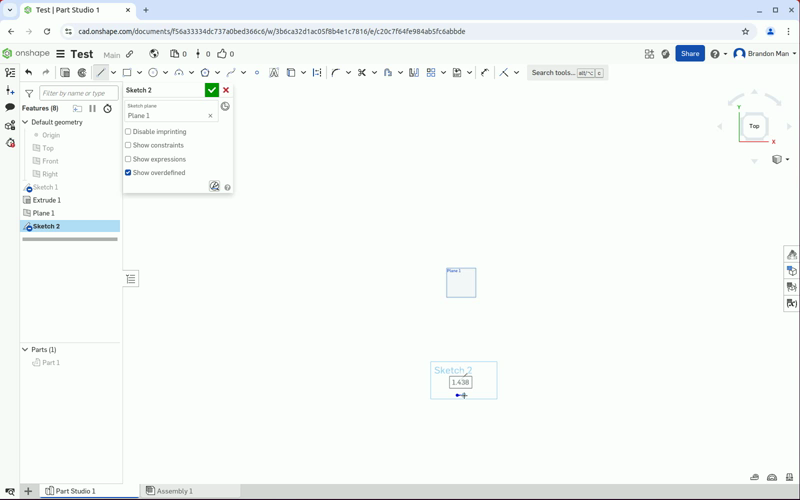
mouse_move(464, 171)
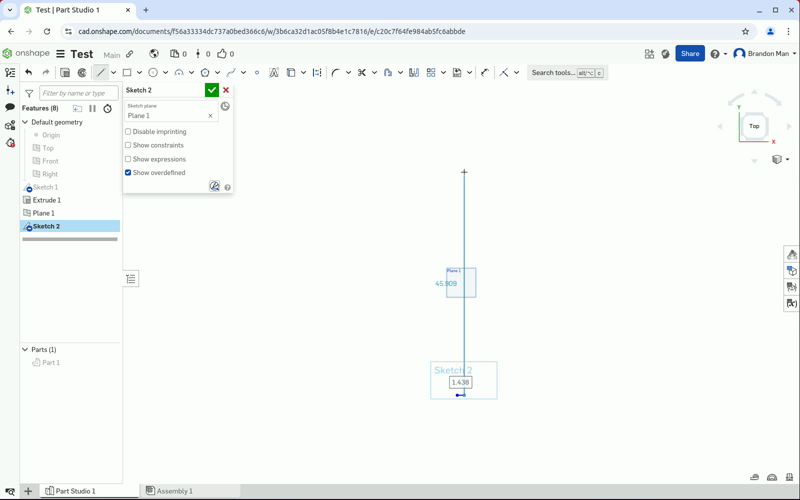
click(464, 171)
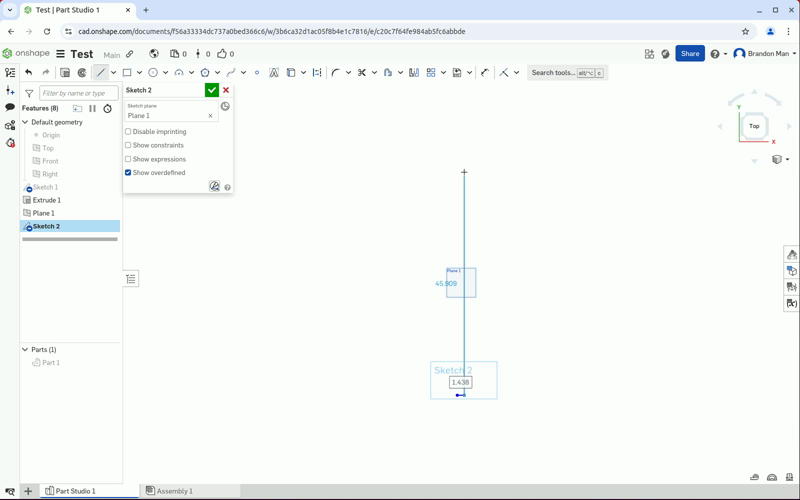
key_up(shift)
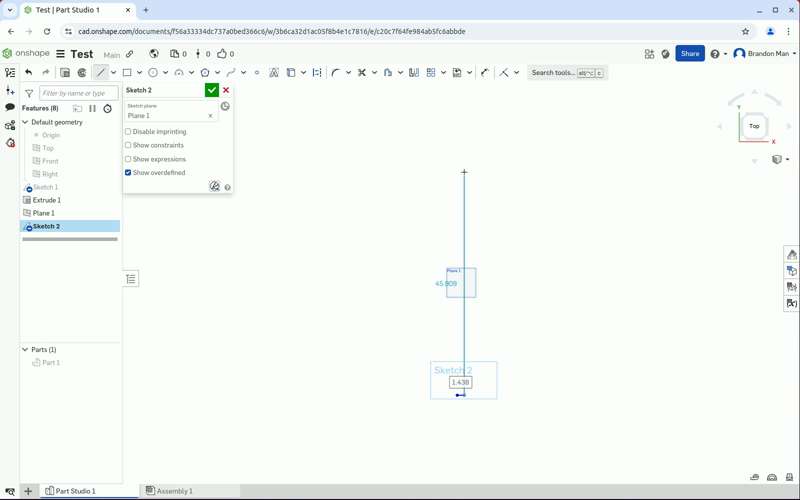
key_down(shift)
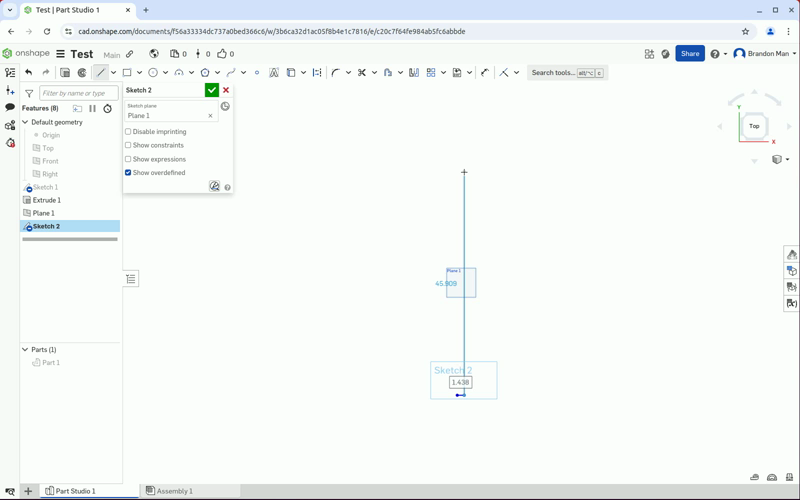
mouse_move(494, 171)
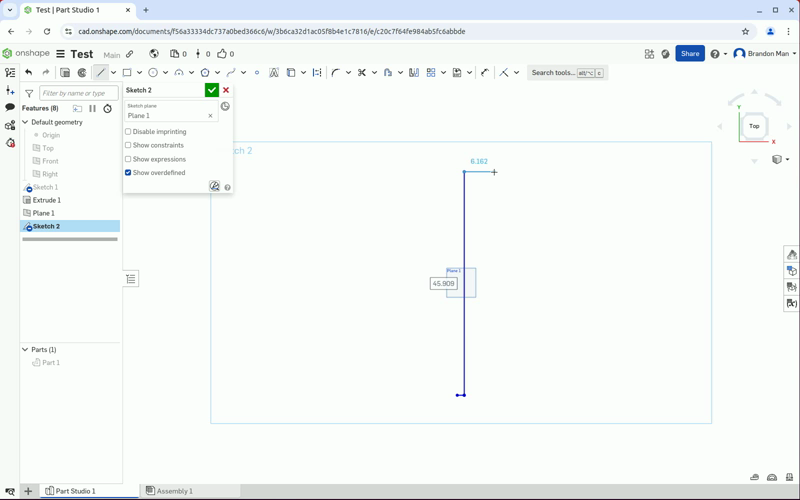
mouse_move(457, 171)
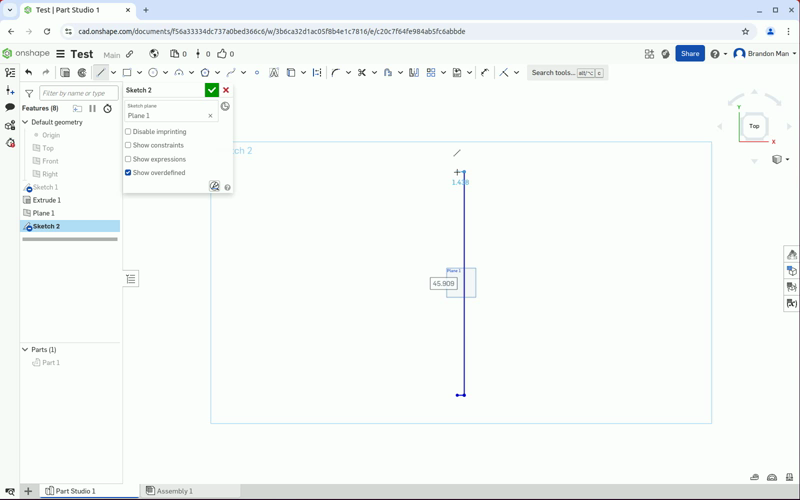
scroll(6)
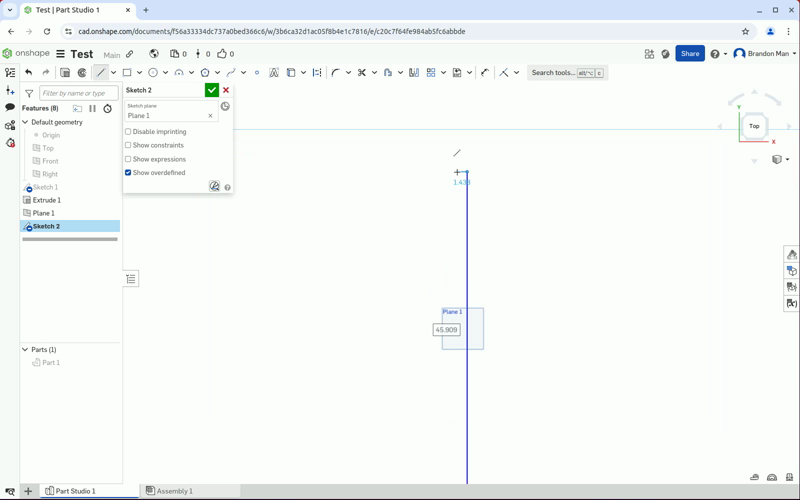
scroll(6)
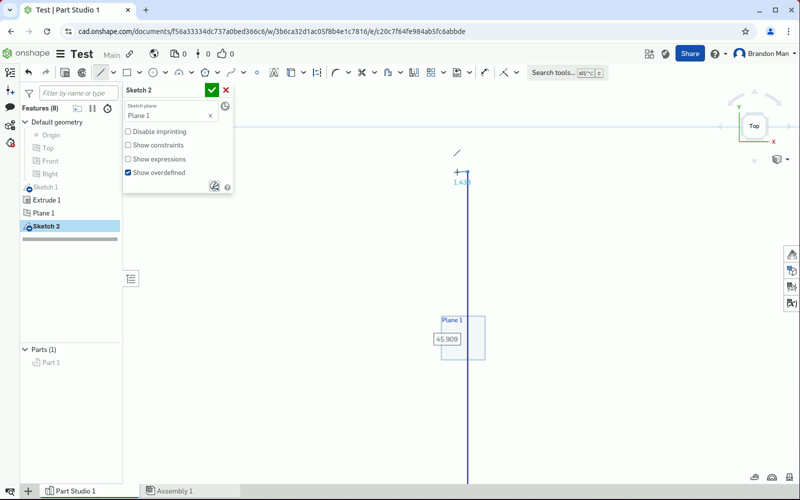
scroll(6)
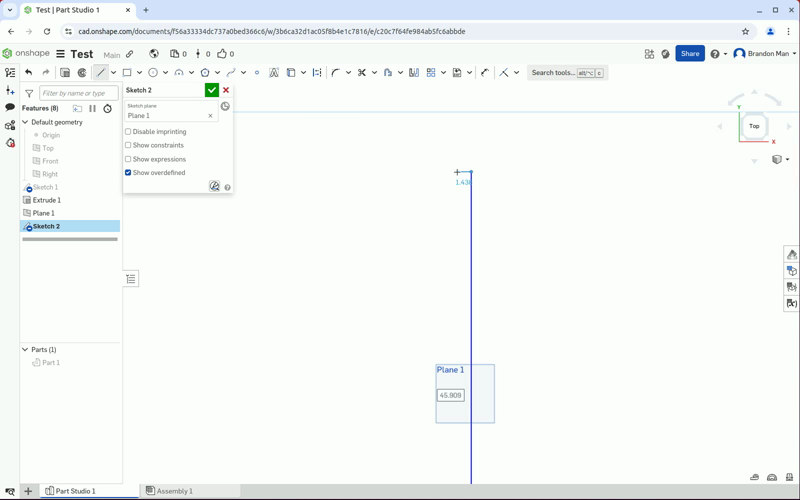
scroll(6)
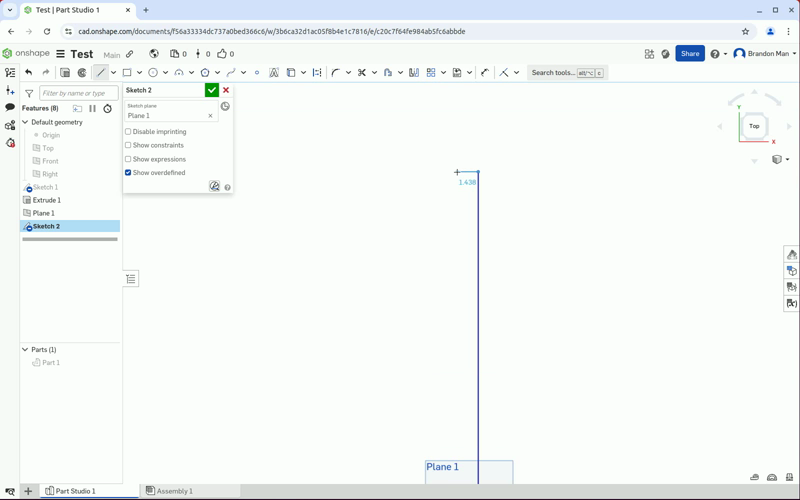
scroll(6)
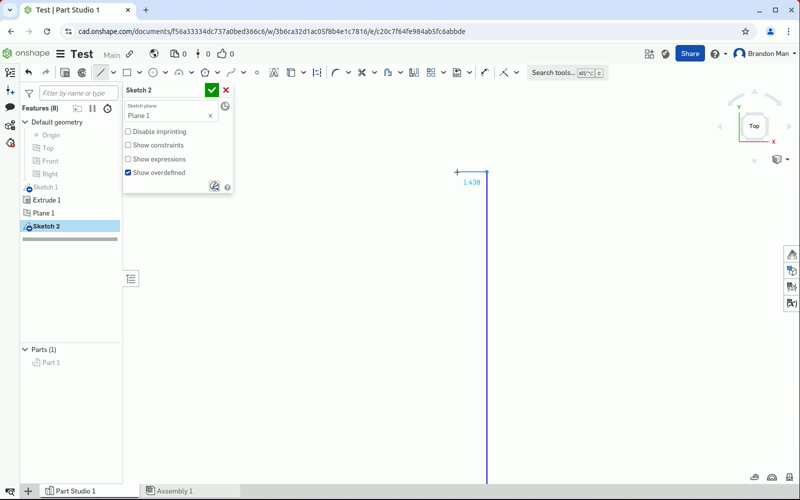
scroll(6)
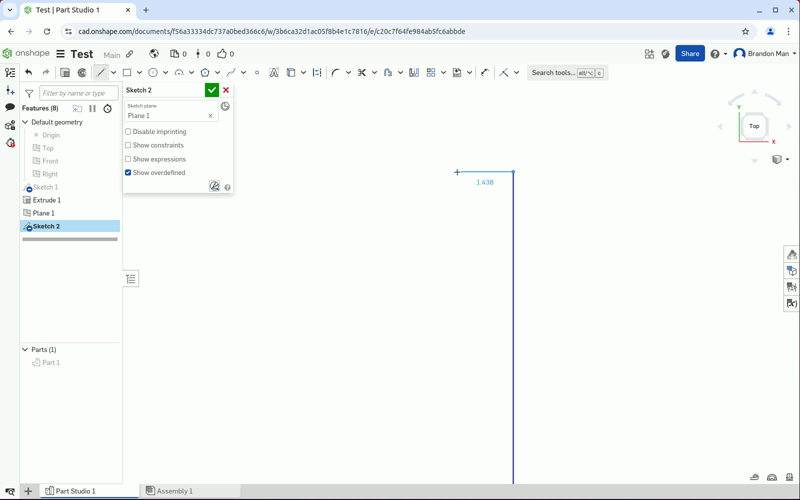
scroll(6)
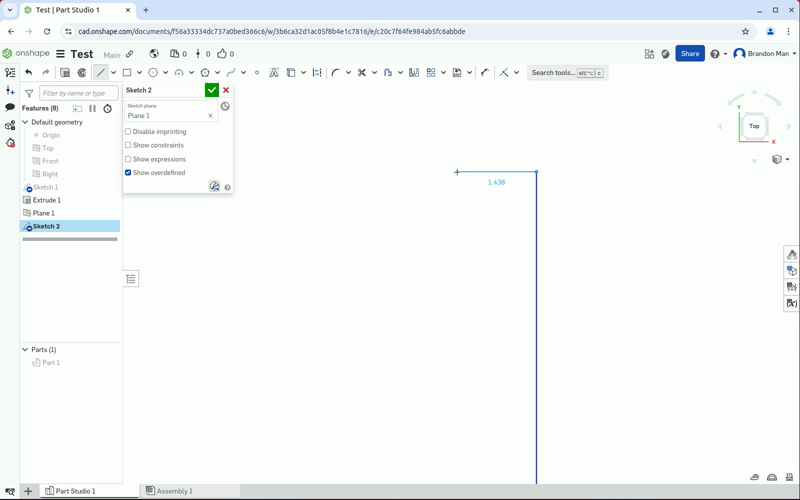
click(457, 171)
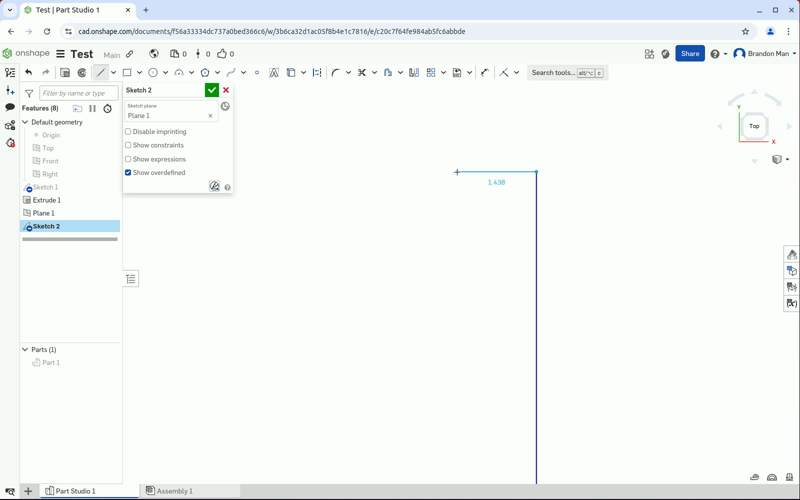
scroll(-6)
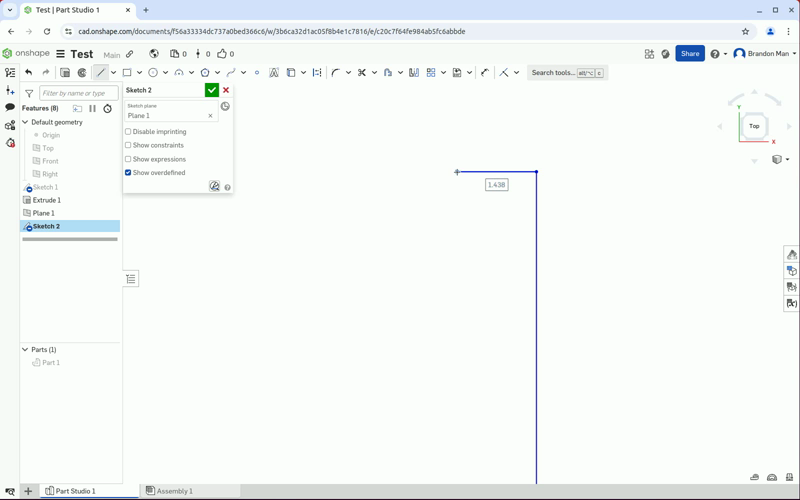
scroll(-6)
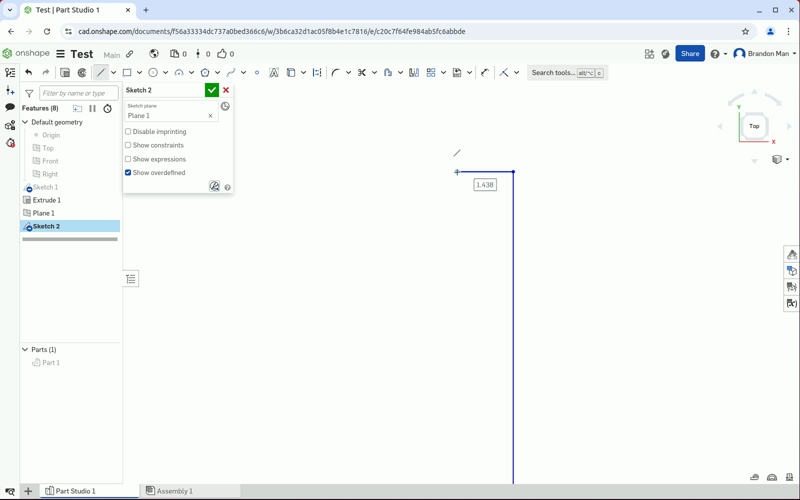
scroll(-6)
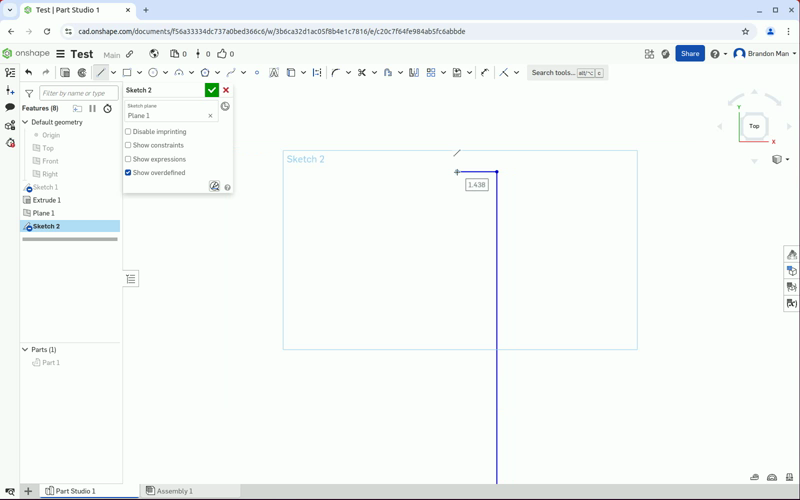
scroll(-6)
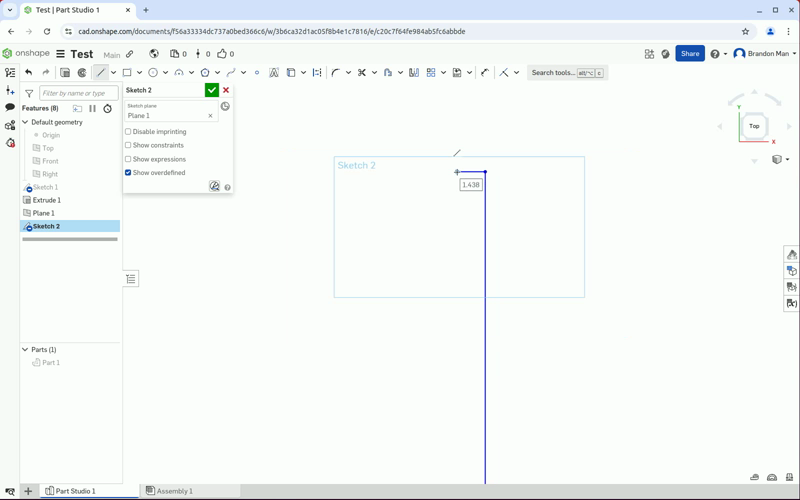
scroll(-6)
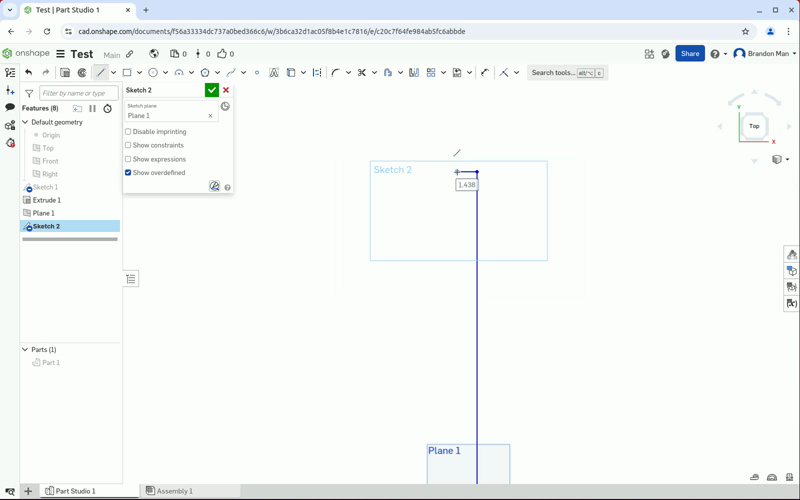
scroll(-6)
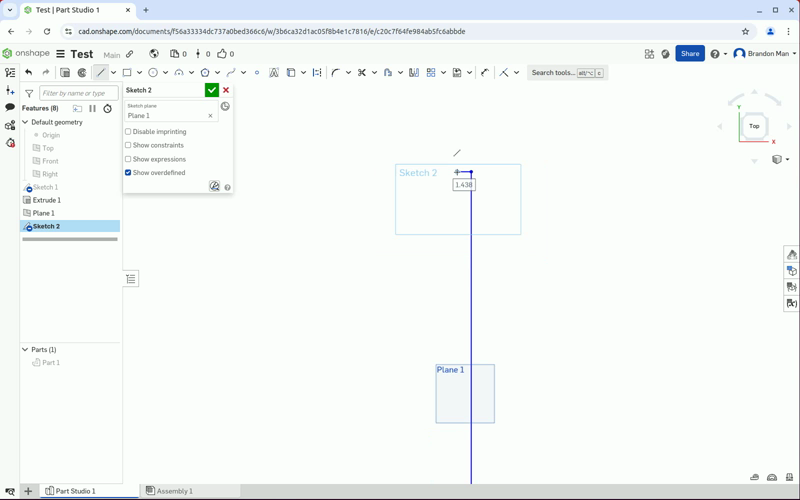
scroll(-6)
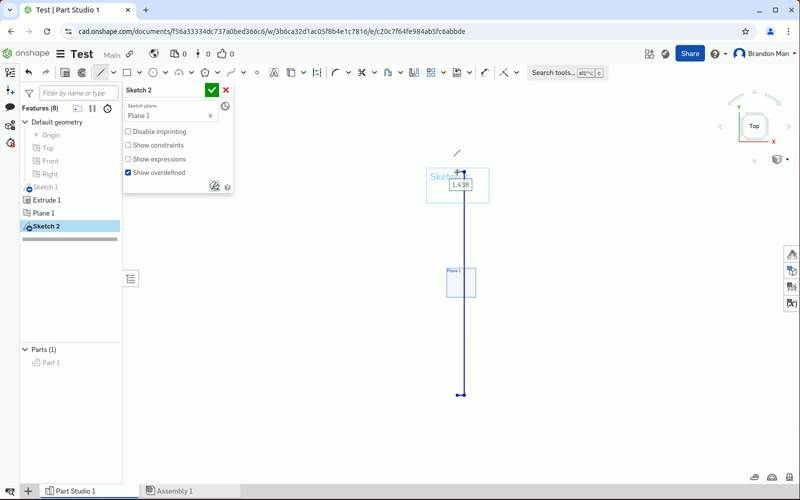
key_up(shift)
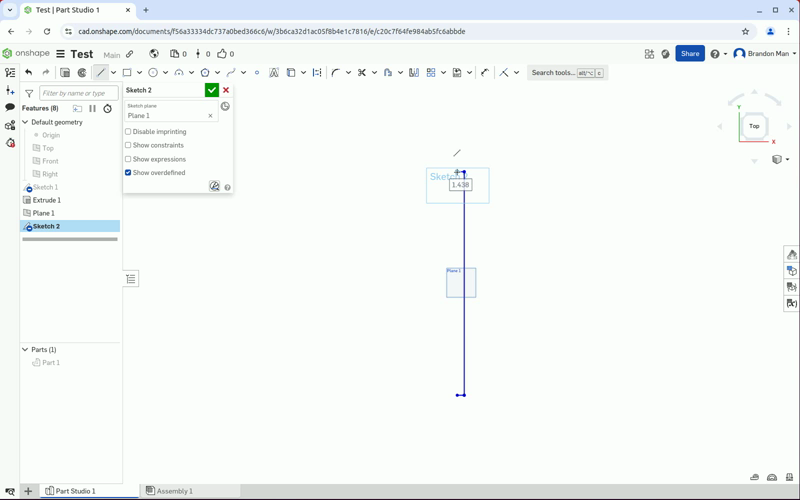
key_down(shift)
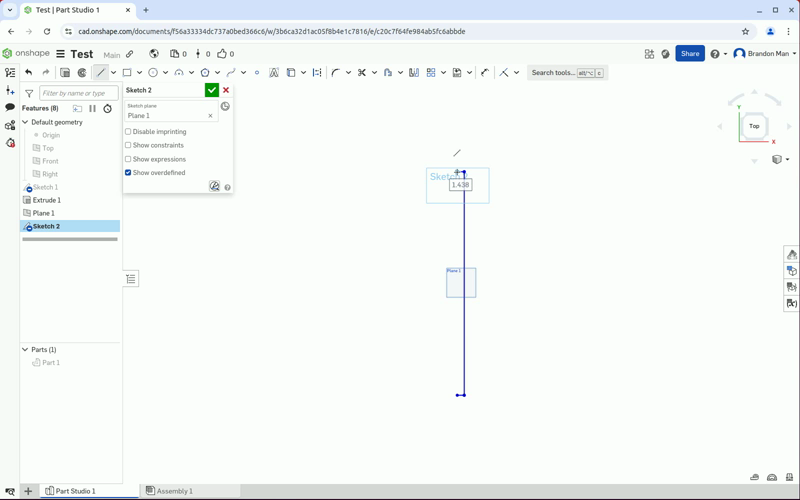
mouse_move(457, 395)
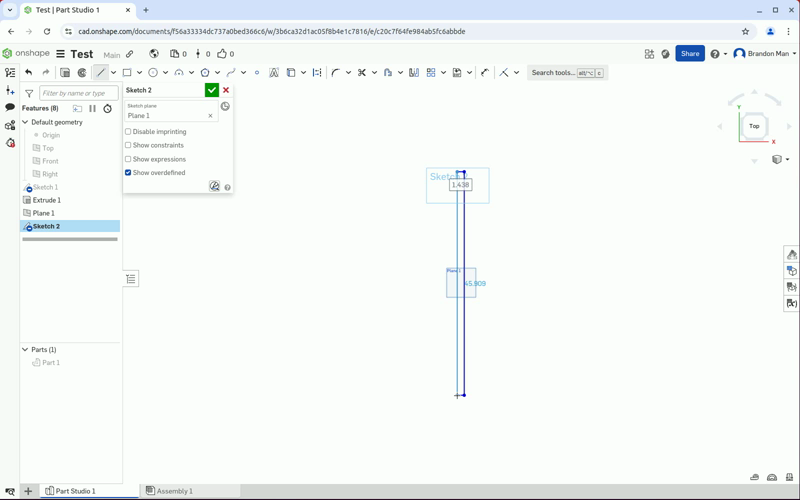
key_up(shift)
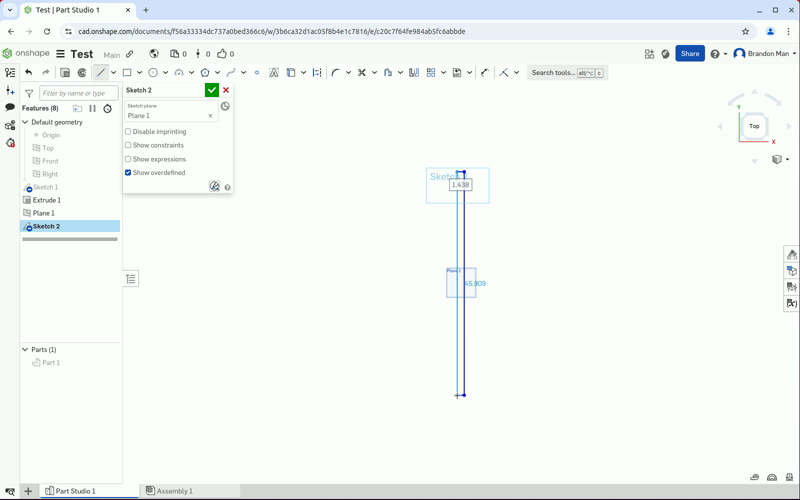
click(457, 395)
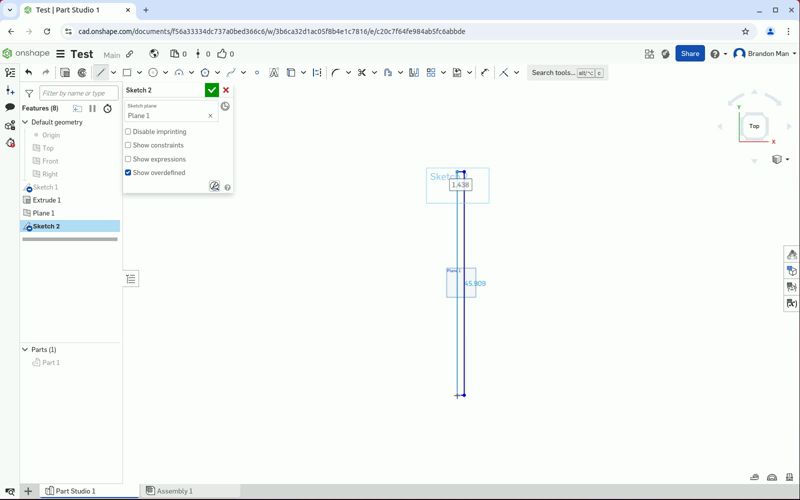
key(esc)
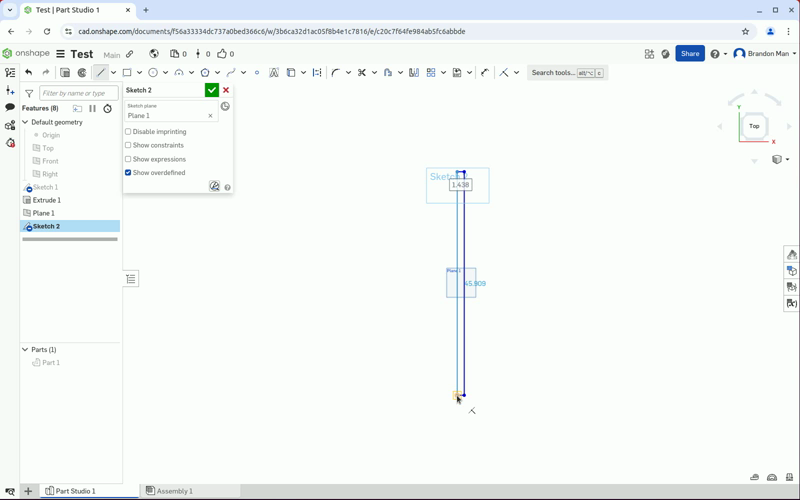
mouse_move(461, 264)
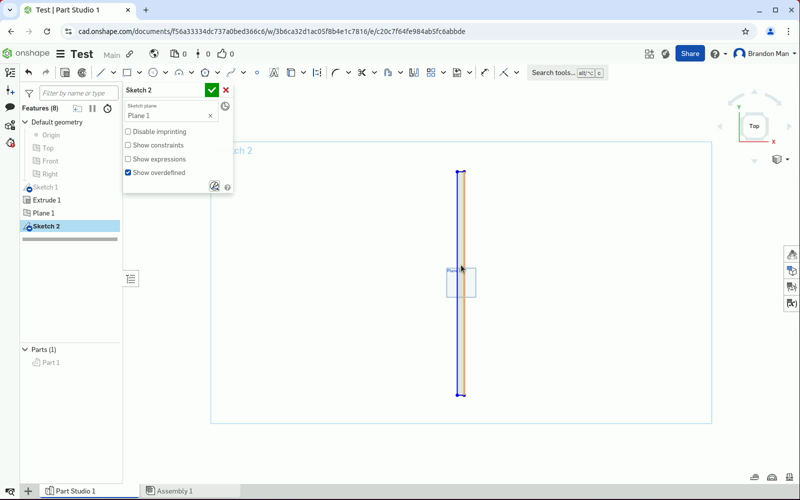
scroll(6)
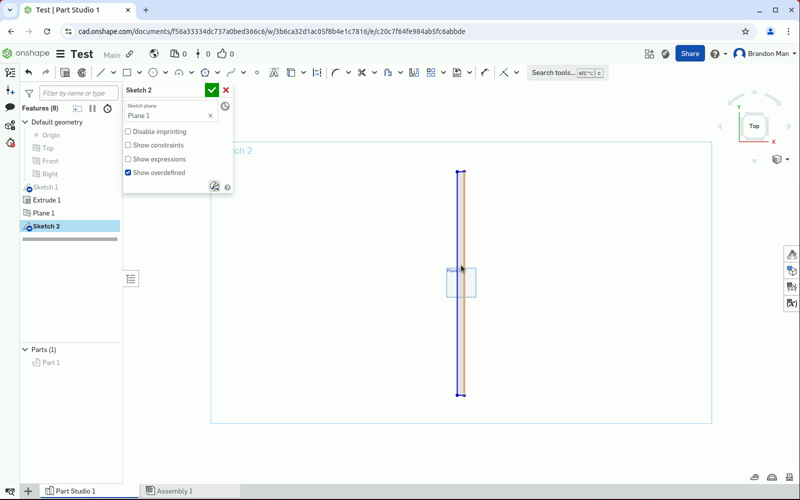
scroll(6)
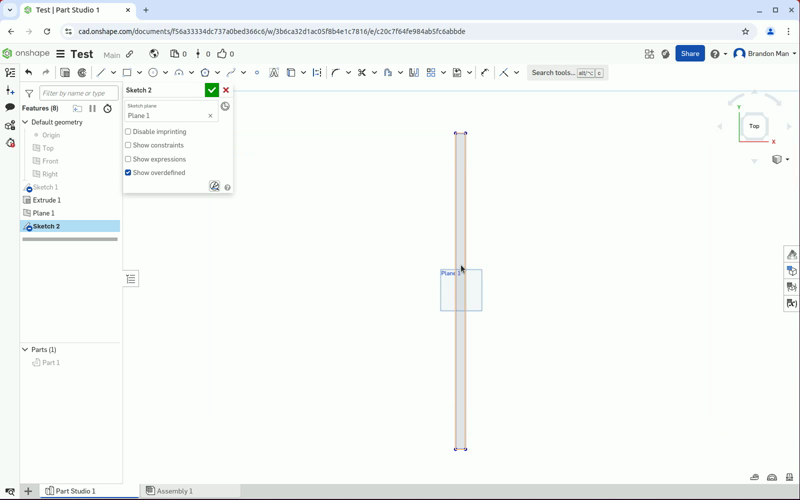
scroll(6)
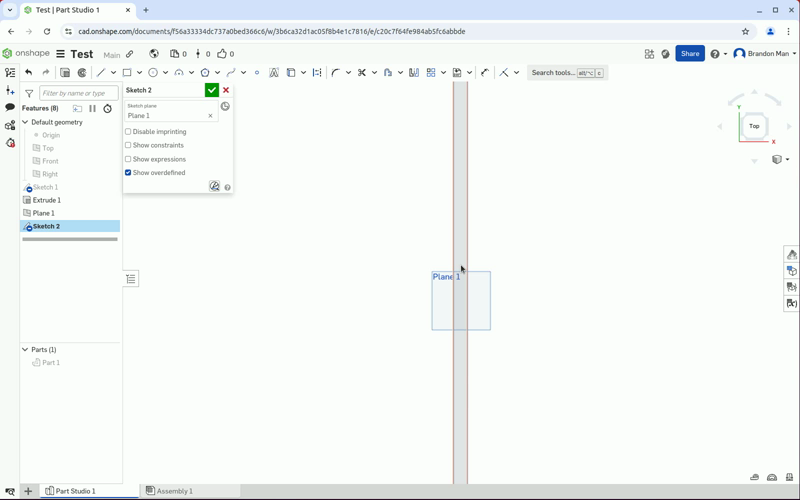
scroll(6)
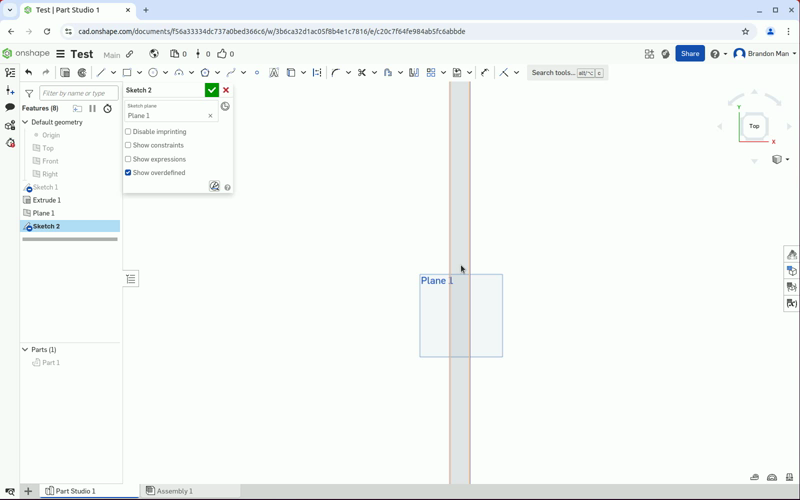
scroll(6)
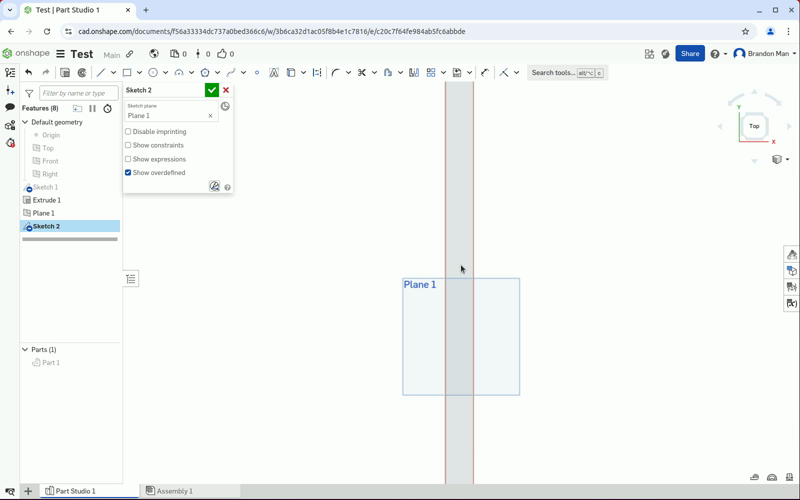
scroll(6)
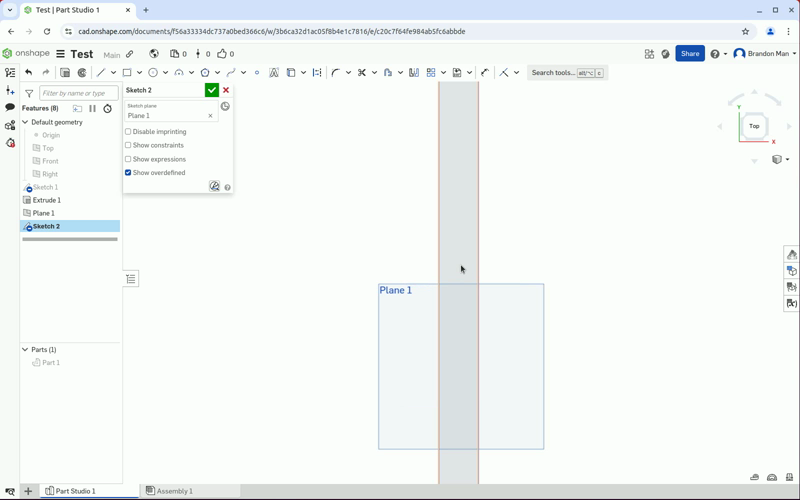
scroll(6)
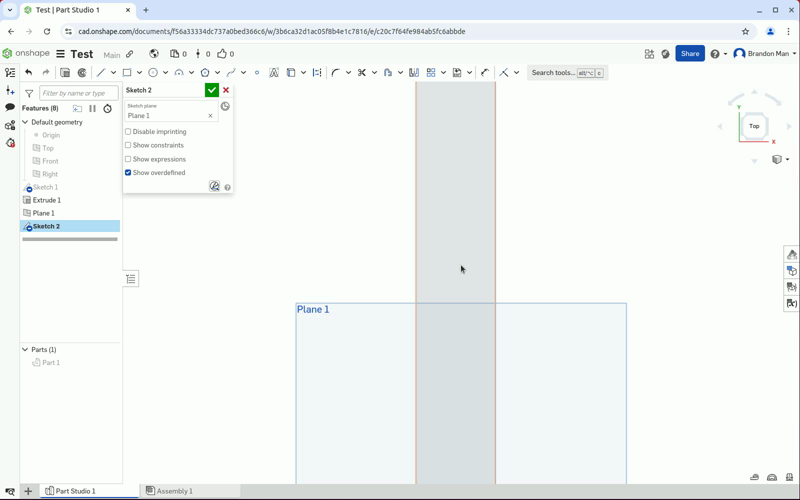
click(461, 264)
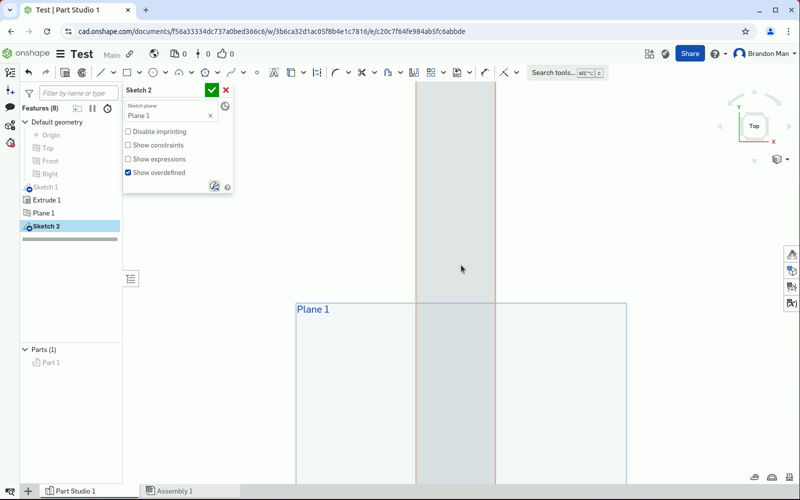
scroll(-6)
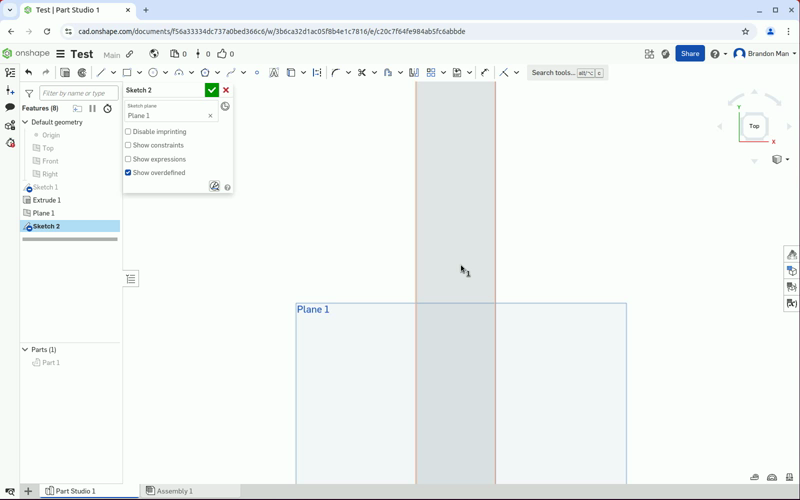
scroll(-6)
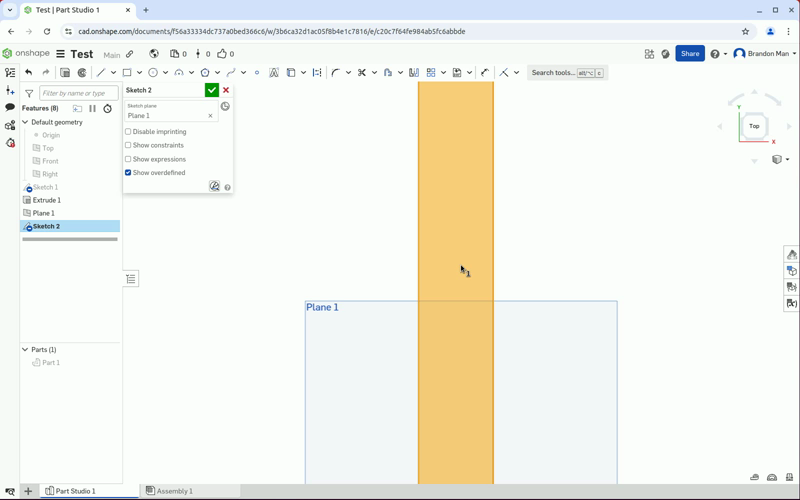
scroll(-6)
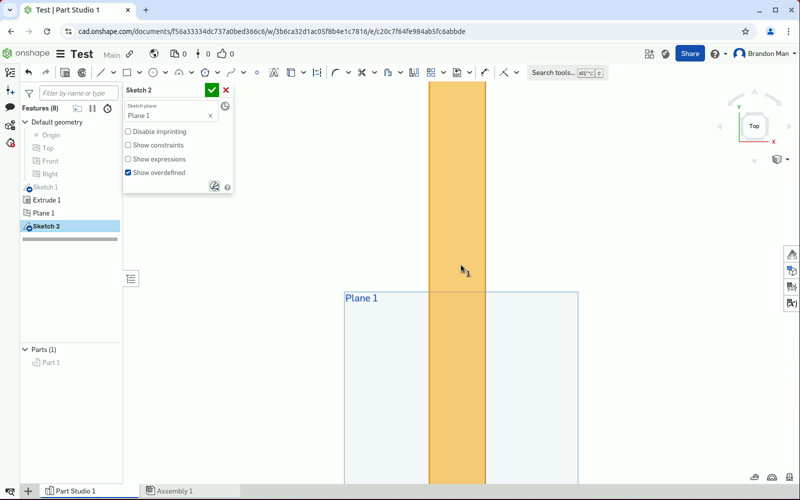
scroll(-6)
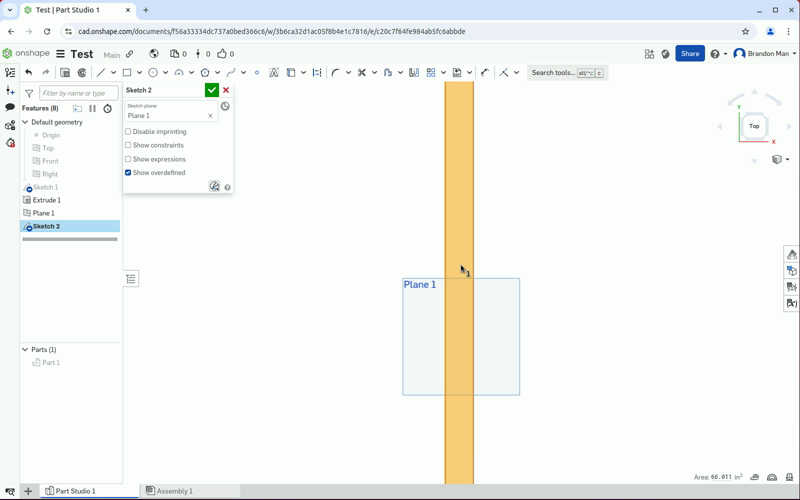
scroll(-6)
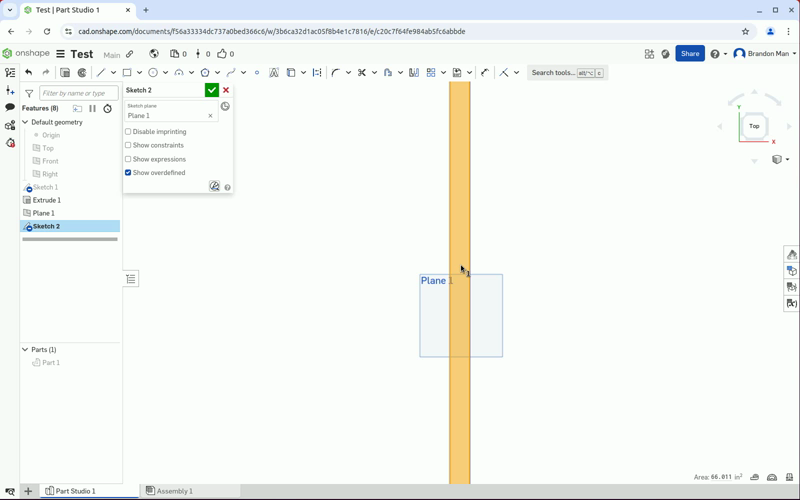
scroll(-6)
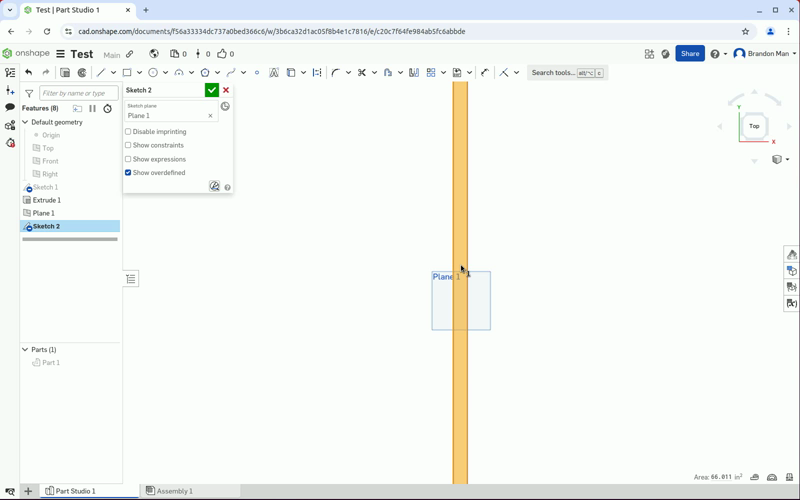
scroll(-6)
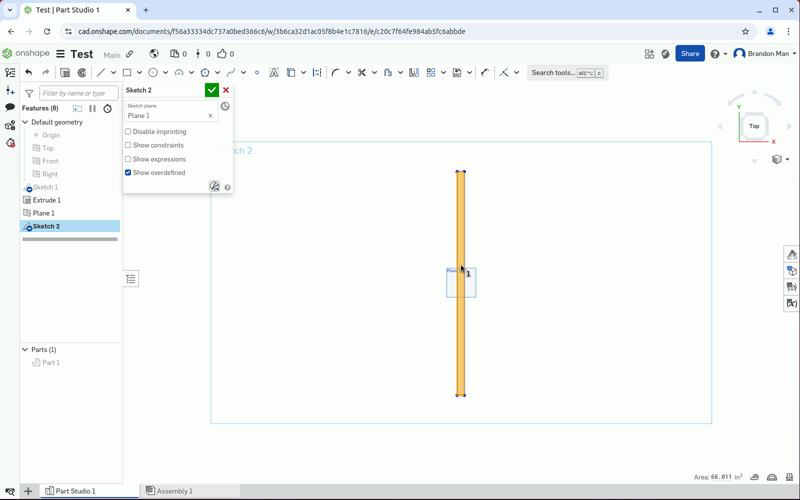
mouse_move(73, 352)
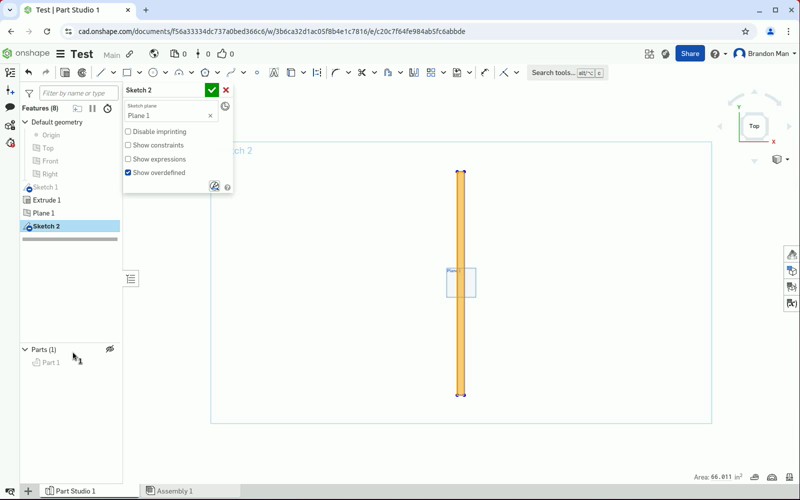
key(shift+y)
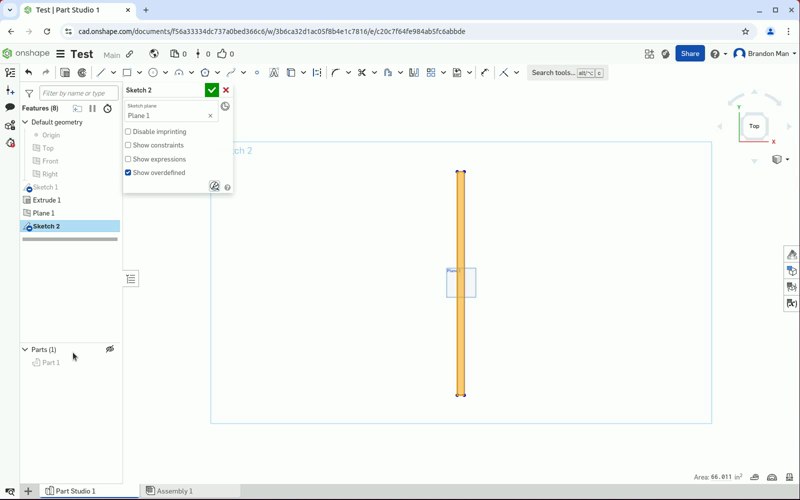
key(shift+e)
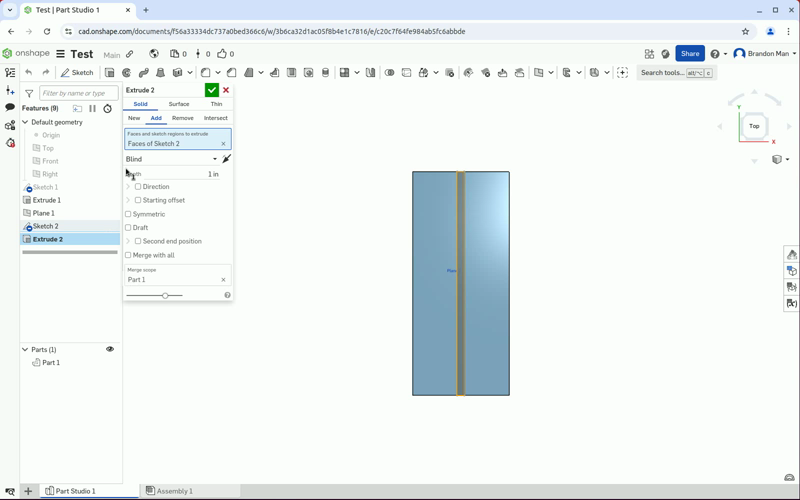
mouse_move(143, 106)
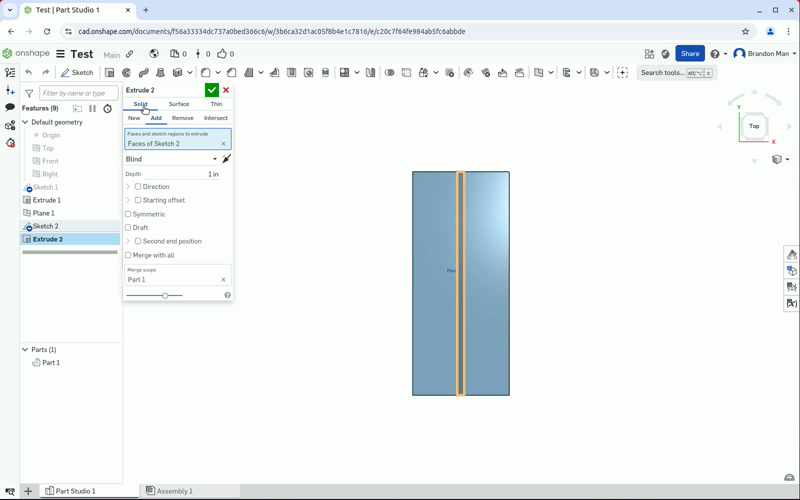
click(143, 106)
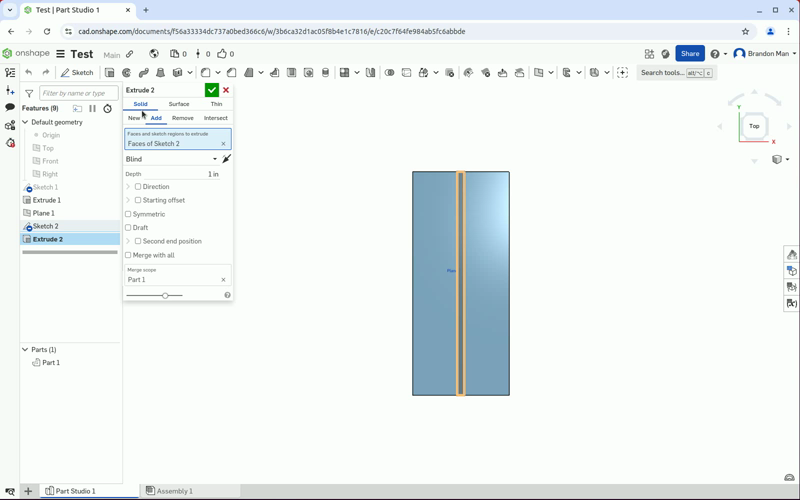
mouse_move(137, 120)
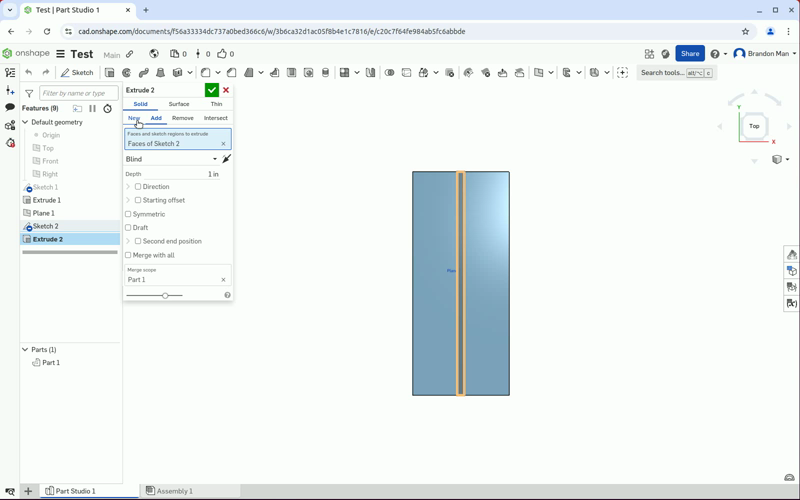
click(137, 120)
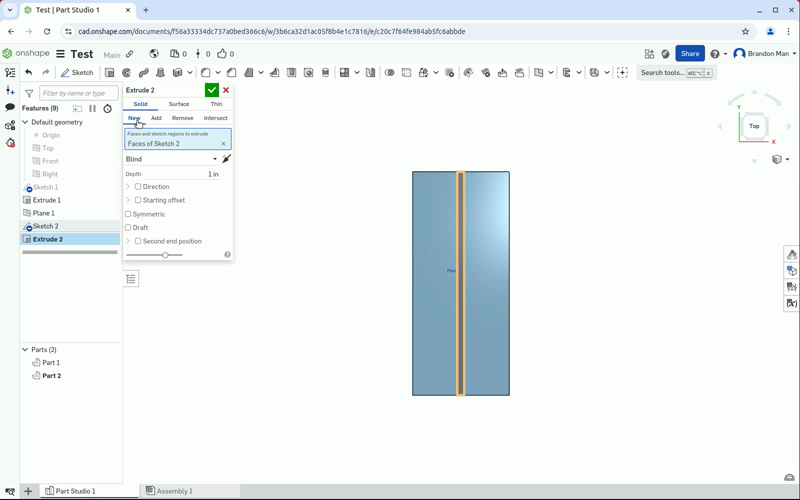
key(tab, 4)
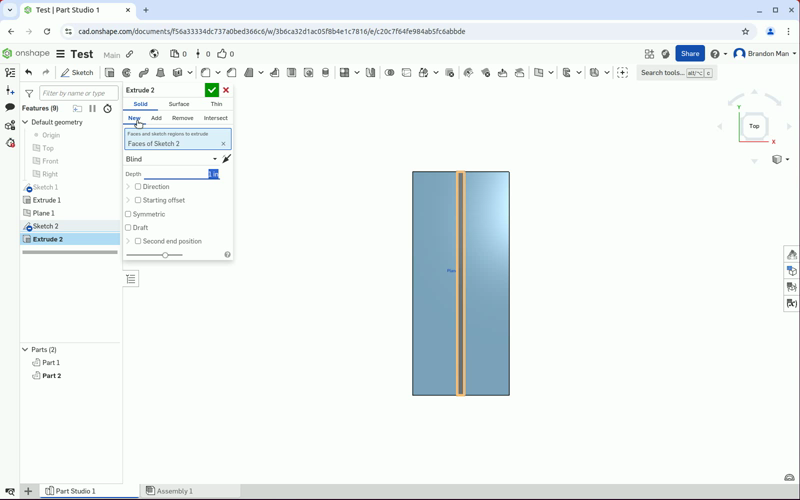
text(3.129)
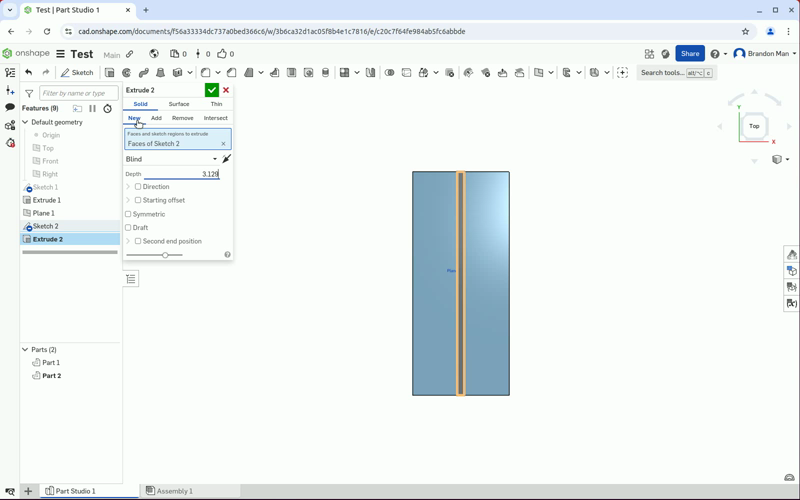
key(enter)
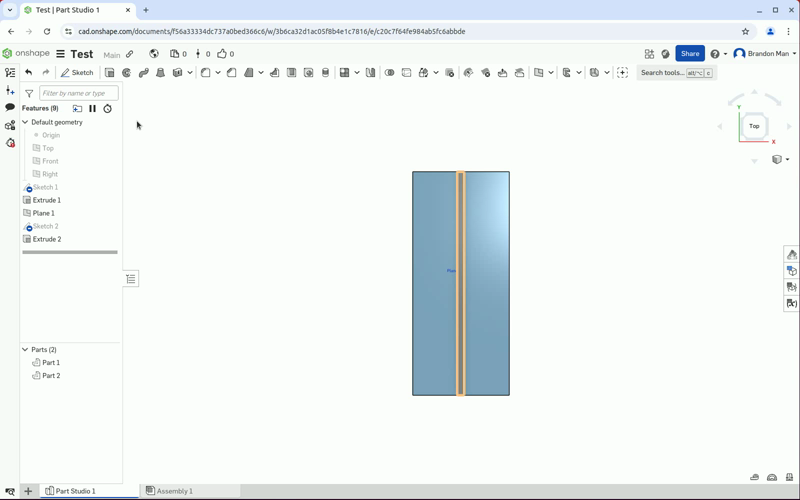
key(shift+h)
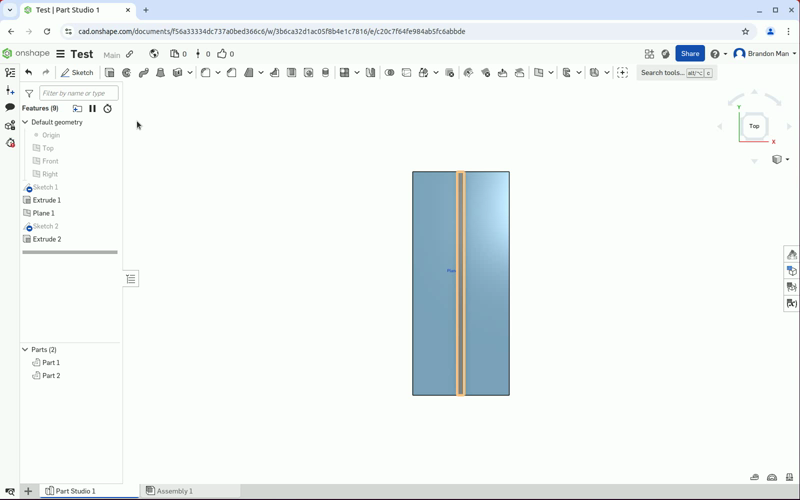
key(shift+h)
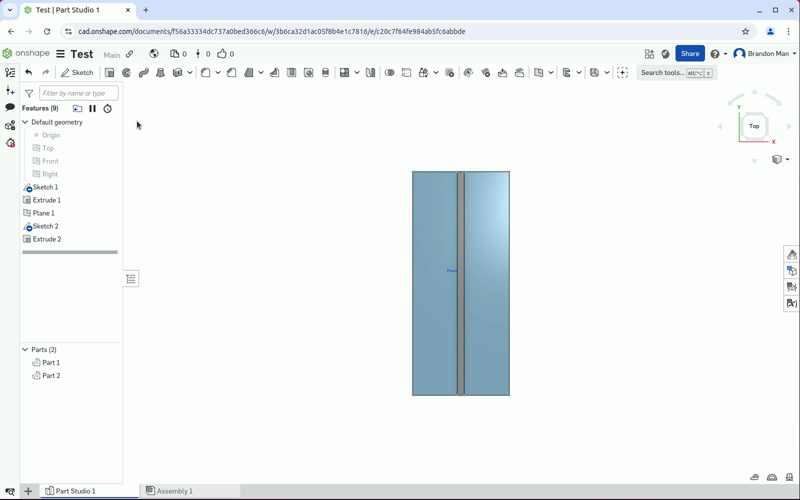
key(shift+7)
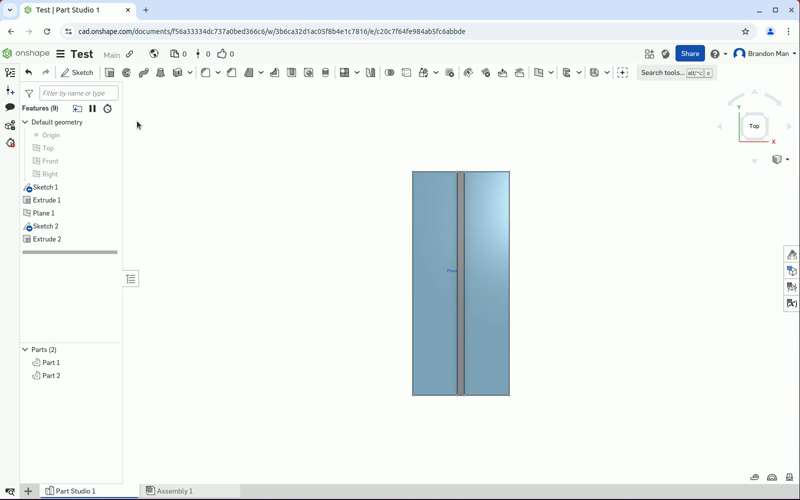
key(up, 3)
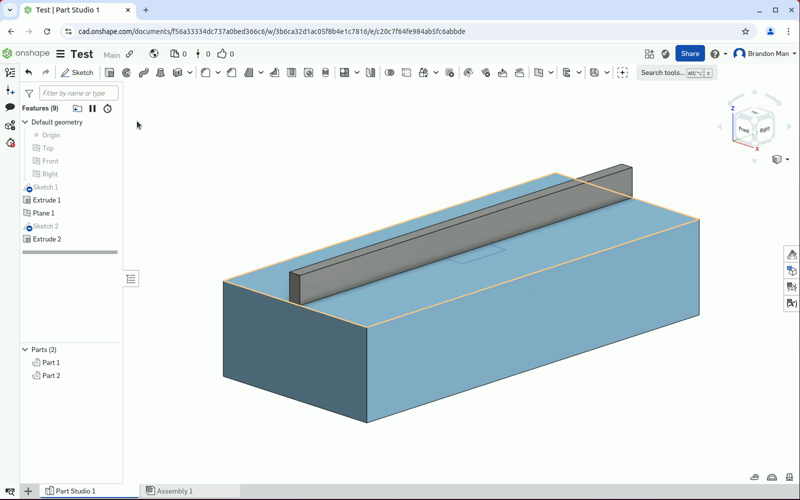
key(left, 3)
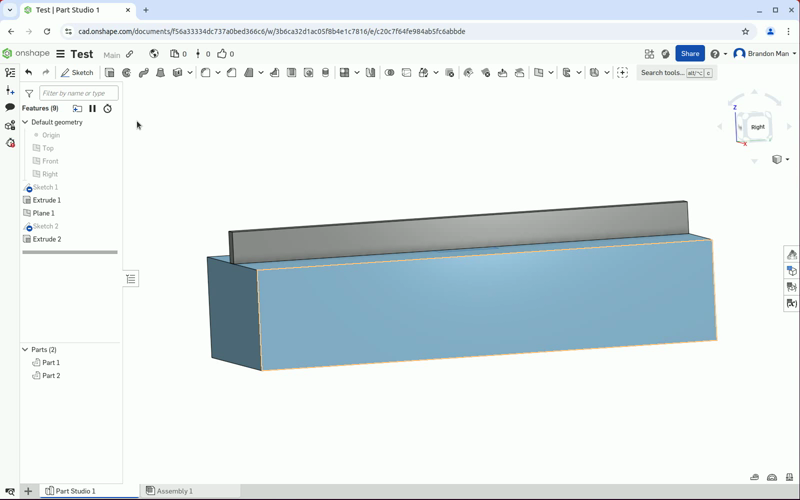
key(right, 3)
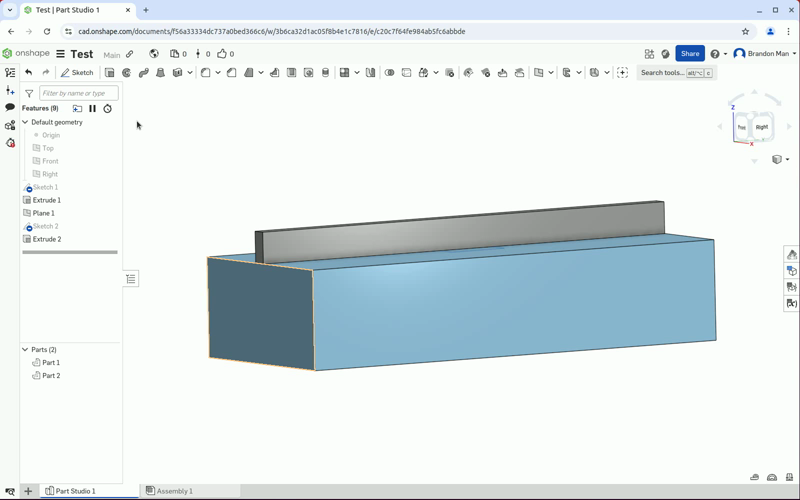
key(down, 3)
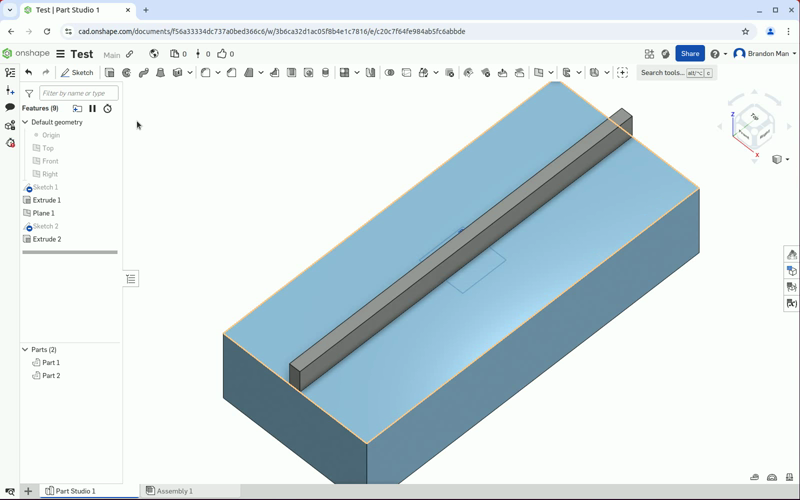
mouse_move(73, 189)
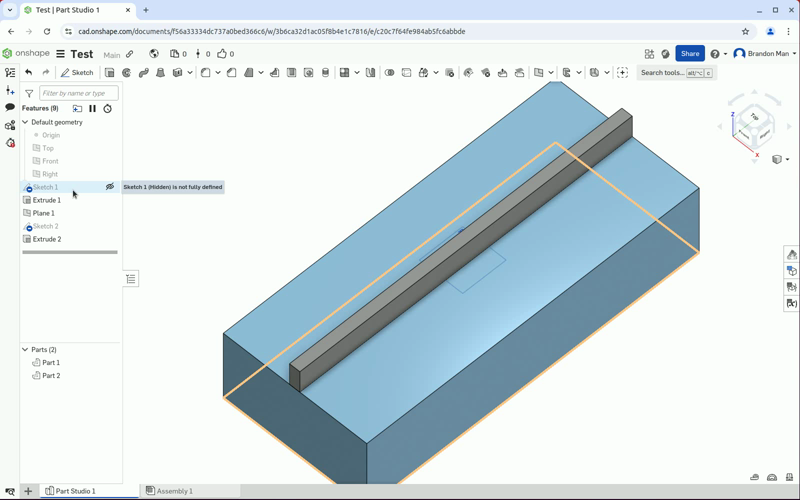
click(73, 189)